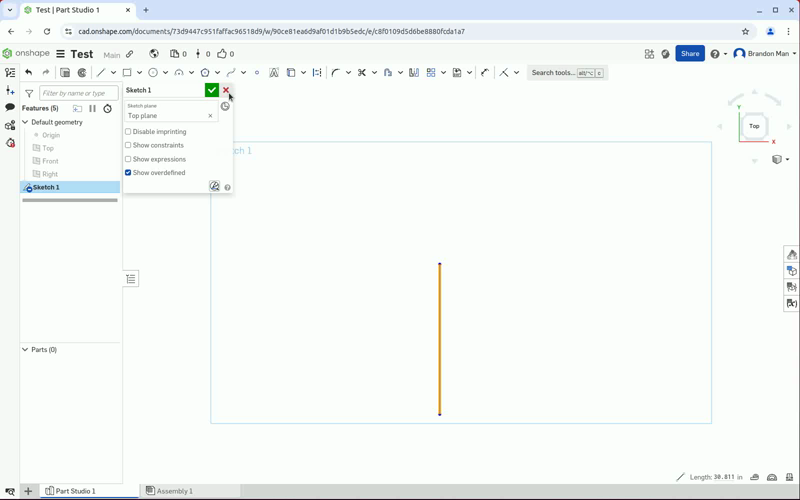
key(shift+h)
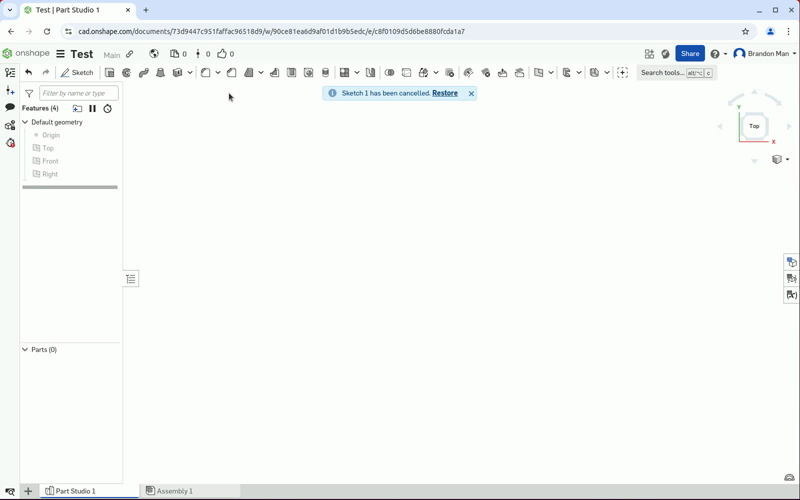
mouse_move(73, 352)
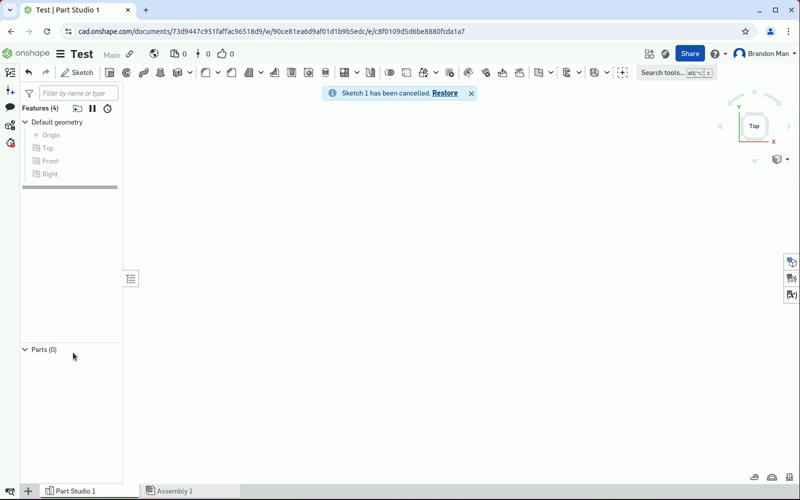
key(y)
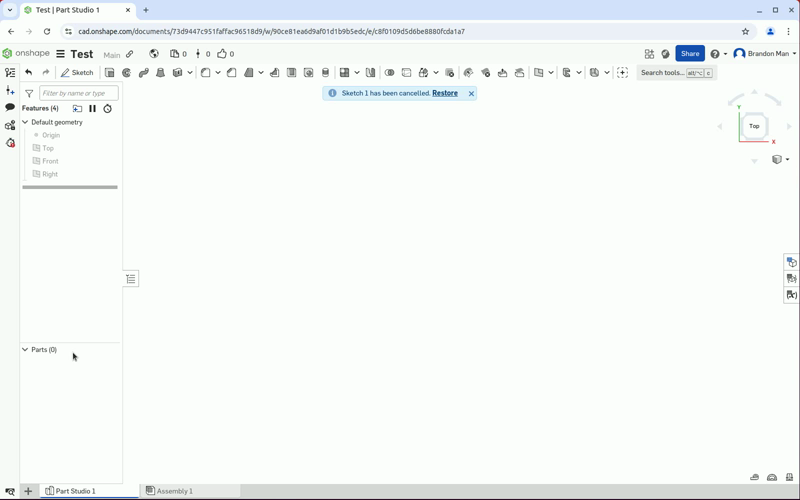
key(shift+p)
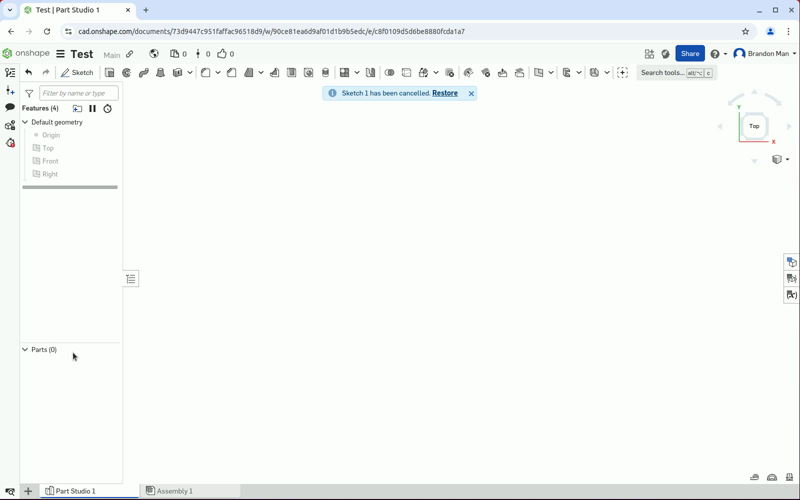
key(space)
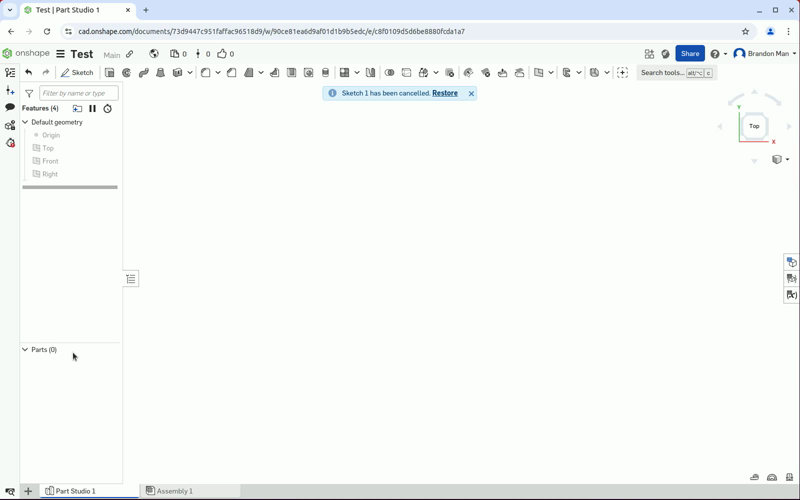
key_down(shift)
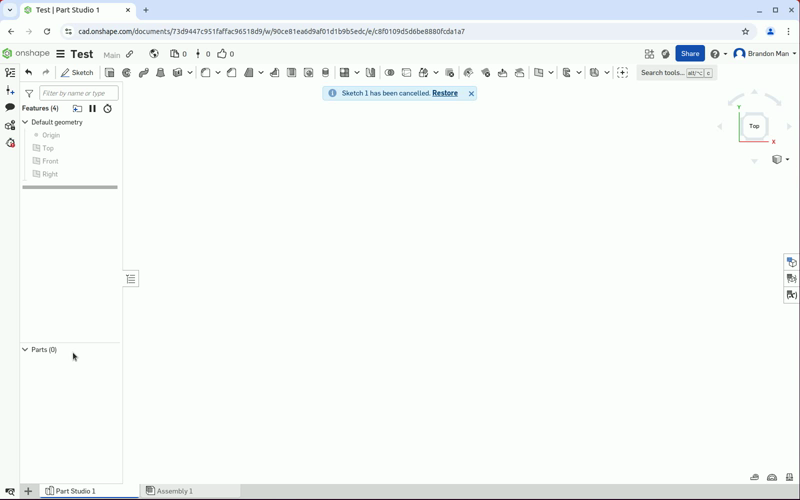
key(up)
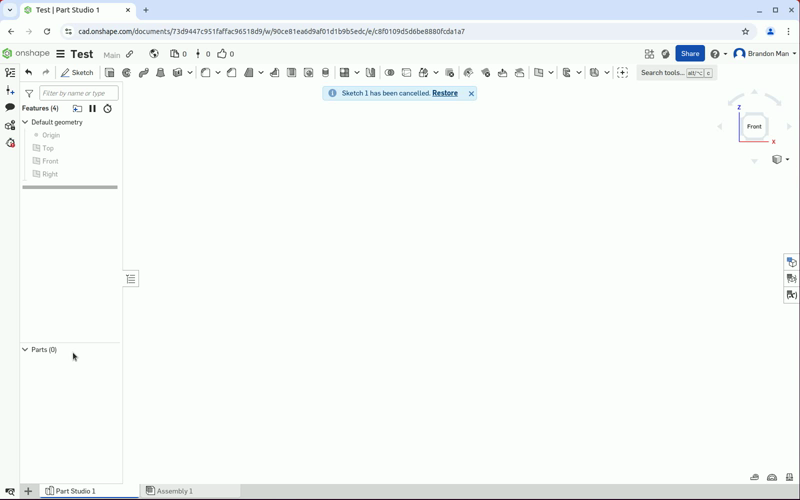
key_up(shift)
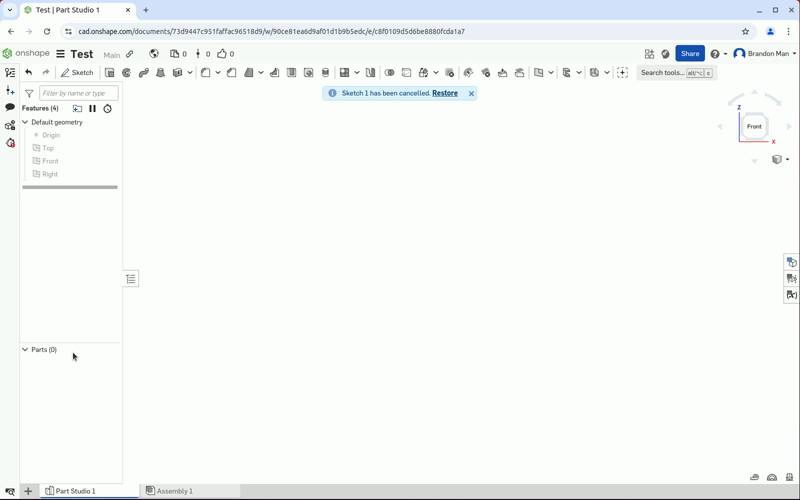
mouse_move(73, 352)
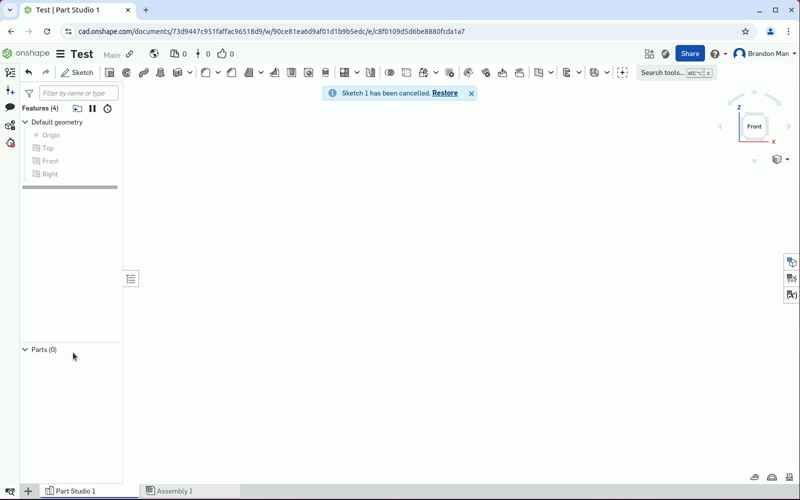
key(shift+y)
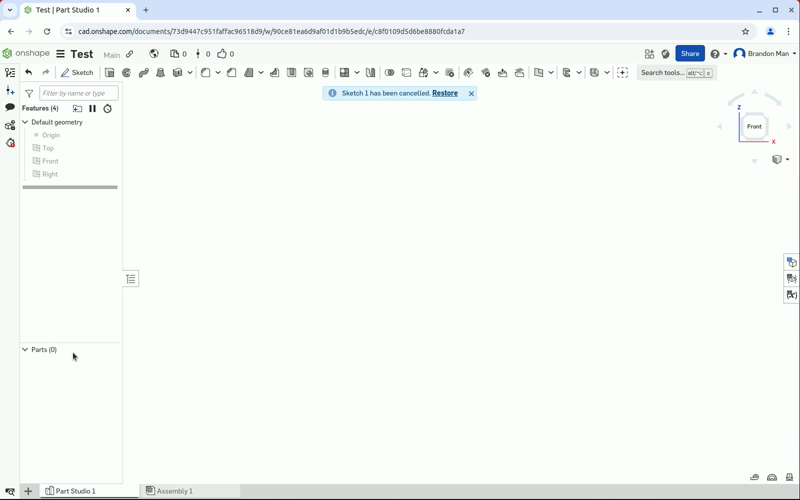
key(shift+s)
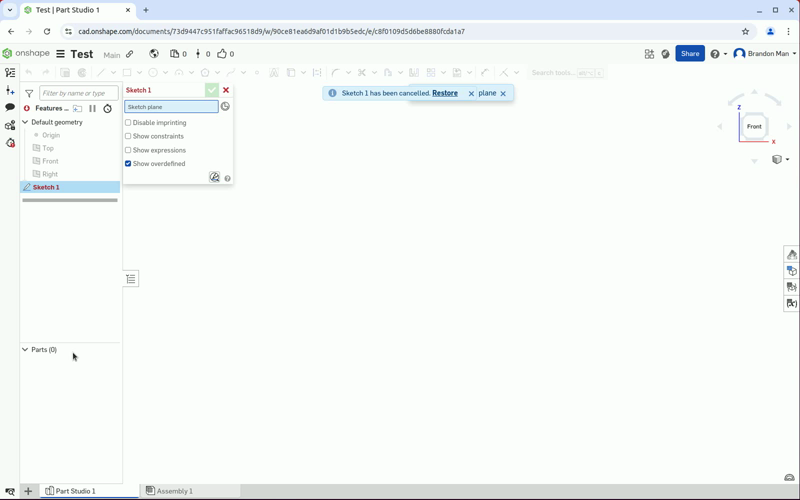
mouse_move(73, 163)
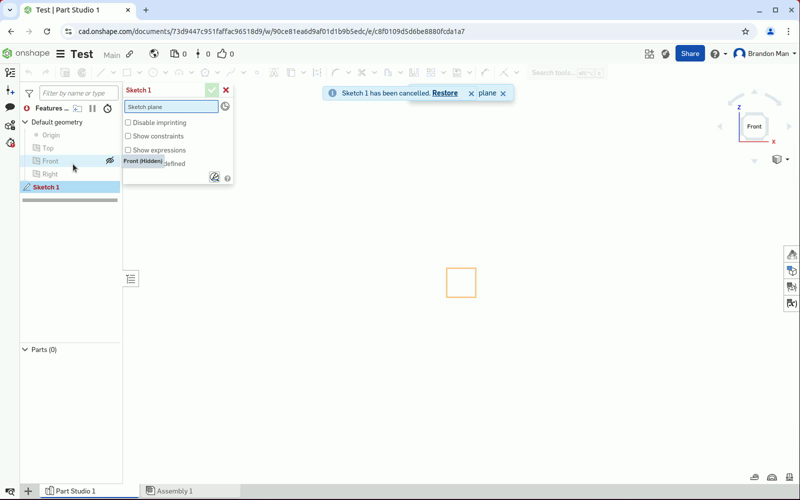
click(73, 163)
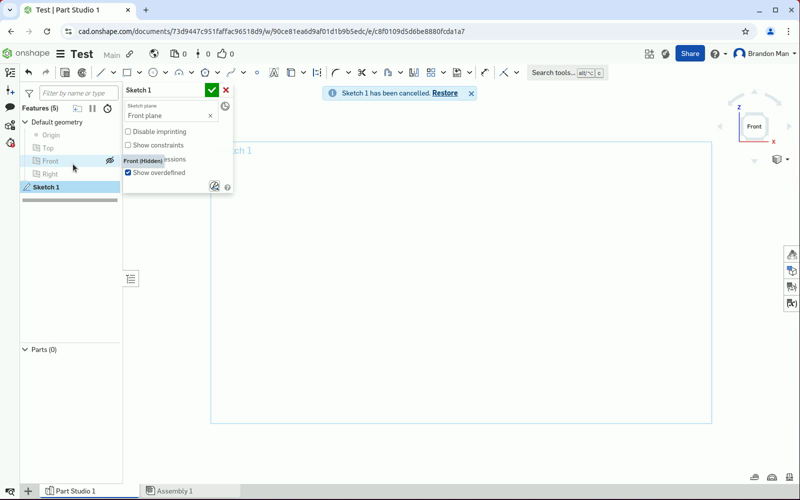
mouse_move(73, 352)
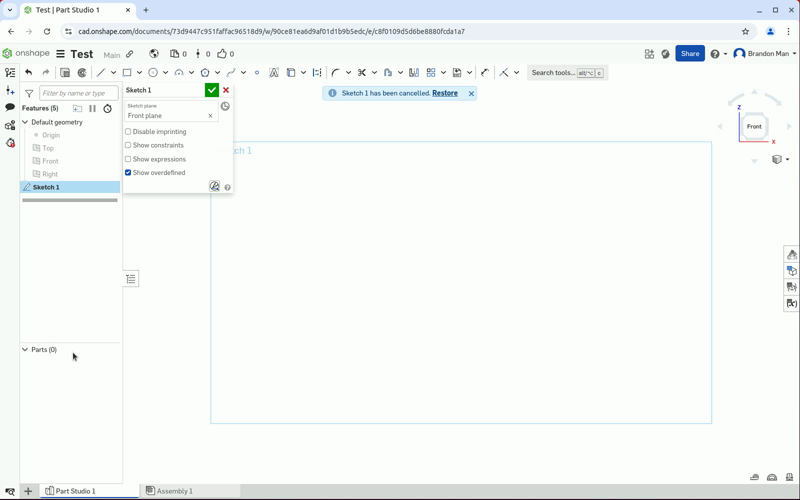
key(y)
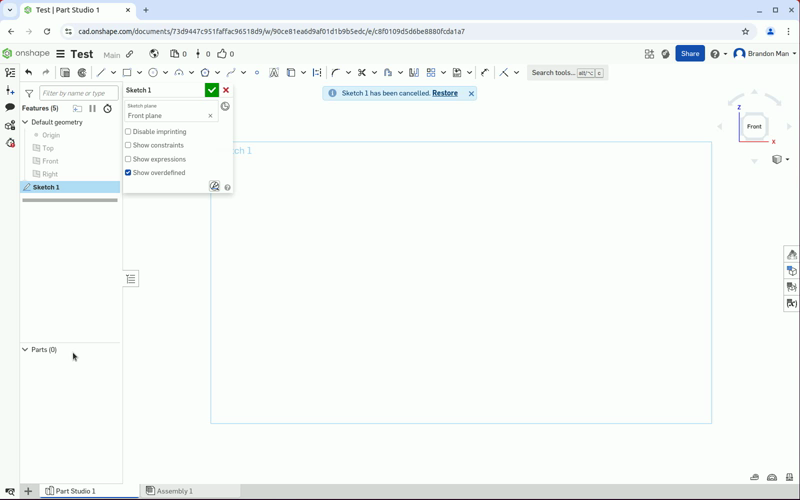
key(l)
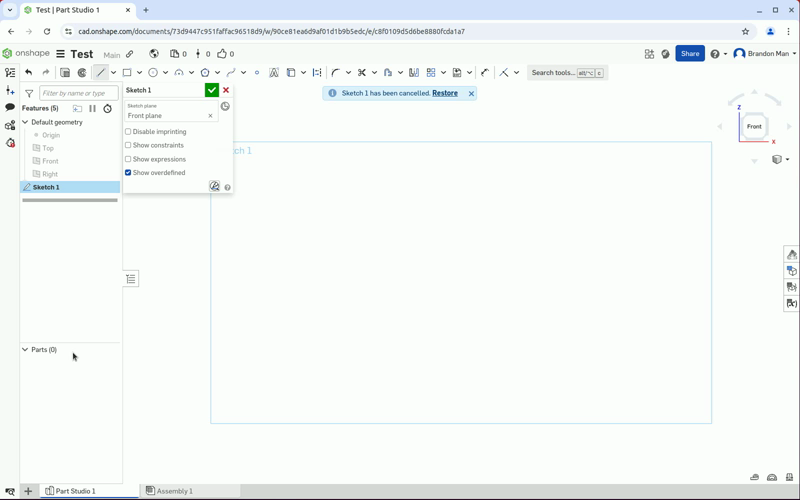
key_down(shift)
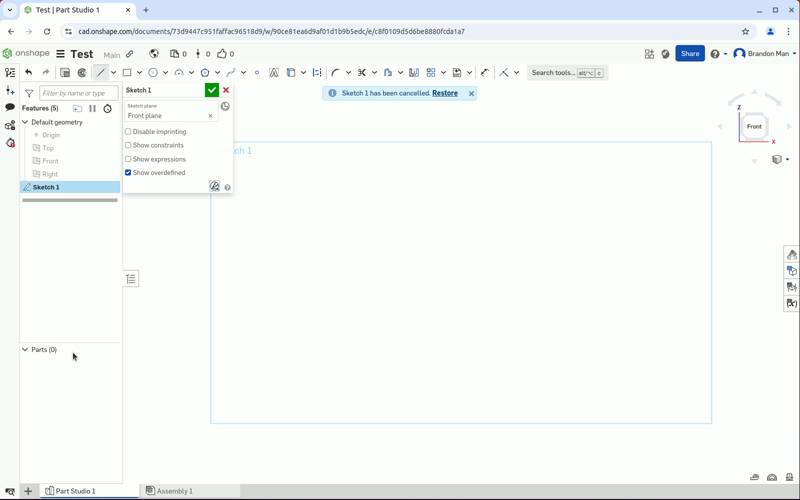
mouse_move(460, 282)
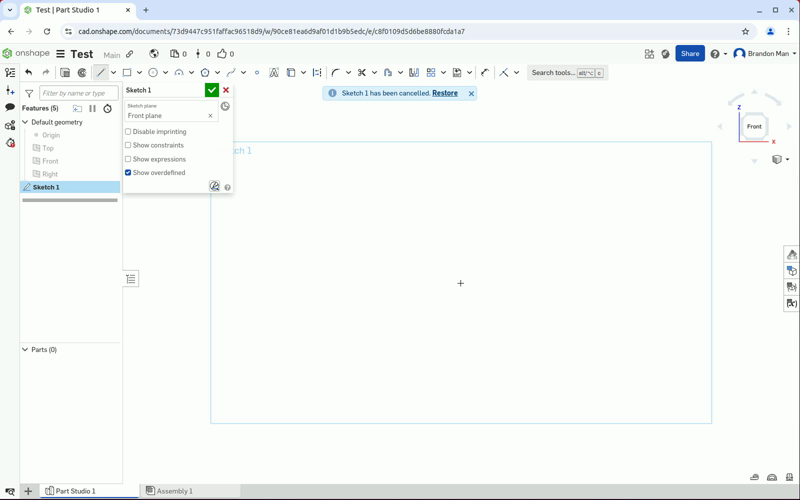
click(460, 282)
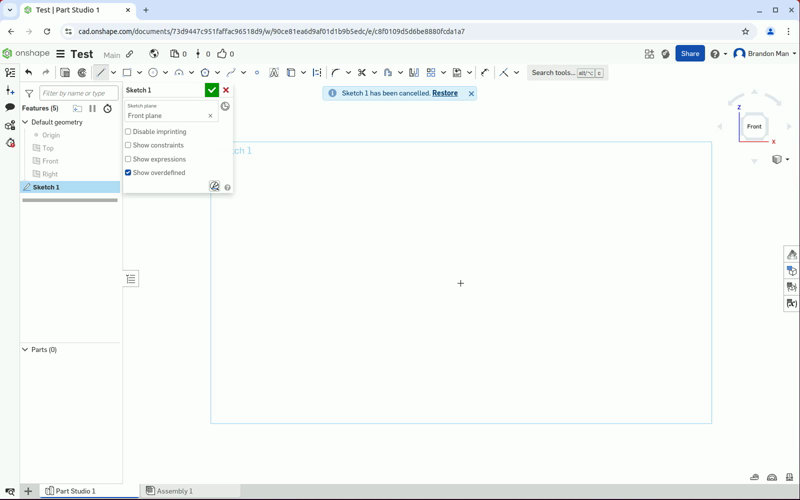
key_up(shift)
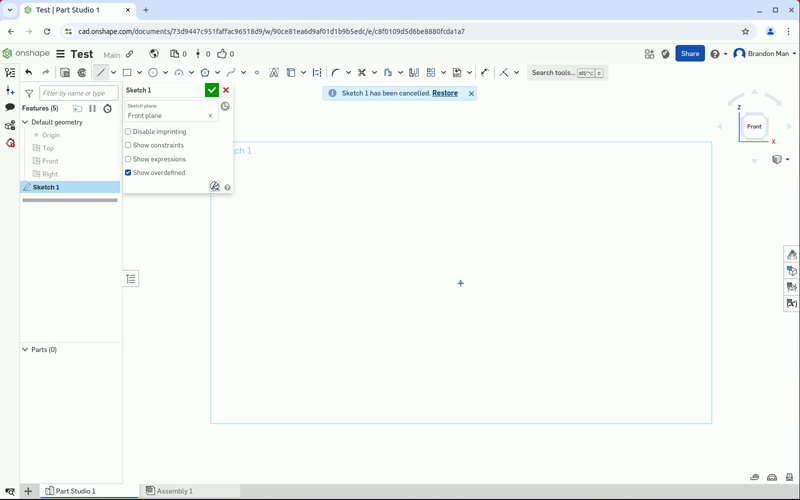
key_down(shift)
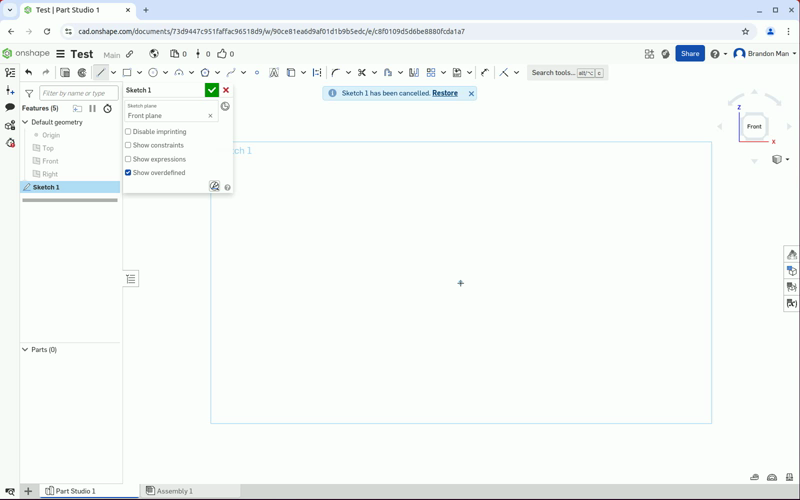
mouse_move(490, 282)
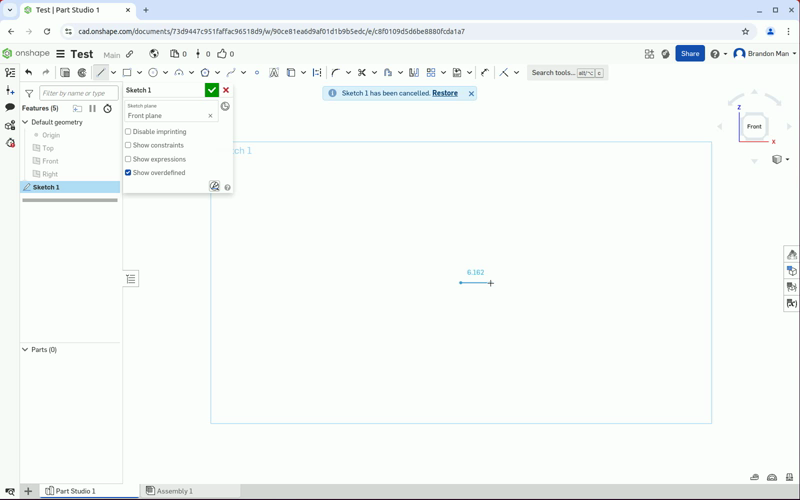
mouse_move(506, 282)
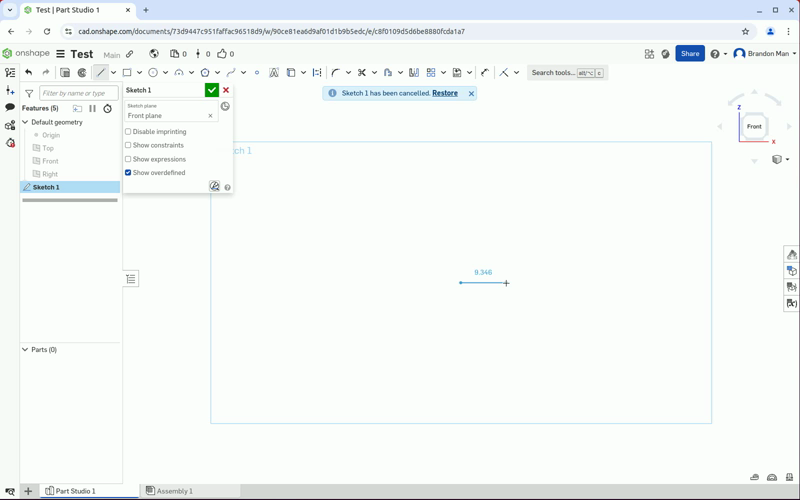
click(506, 282)
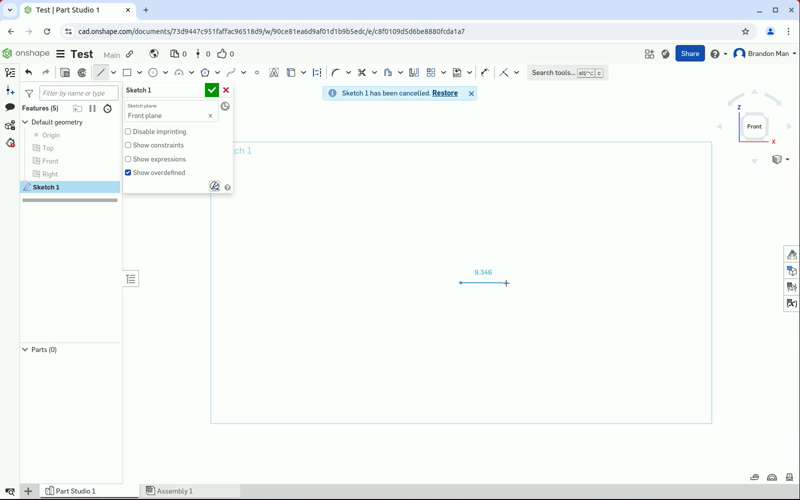
key_up(shift)
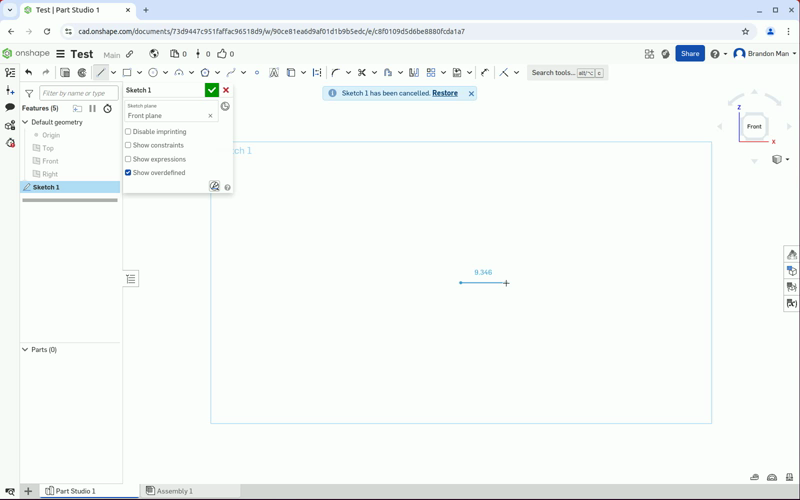
key_down(shift)
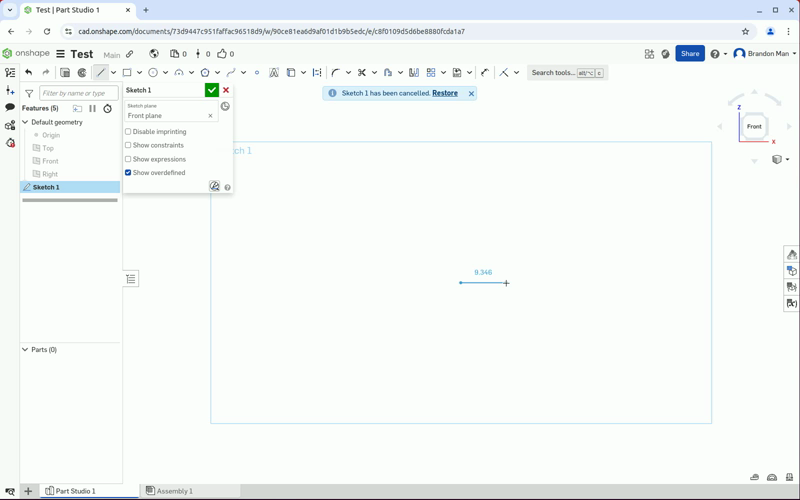
mouse_move(536, 282)
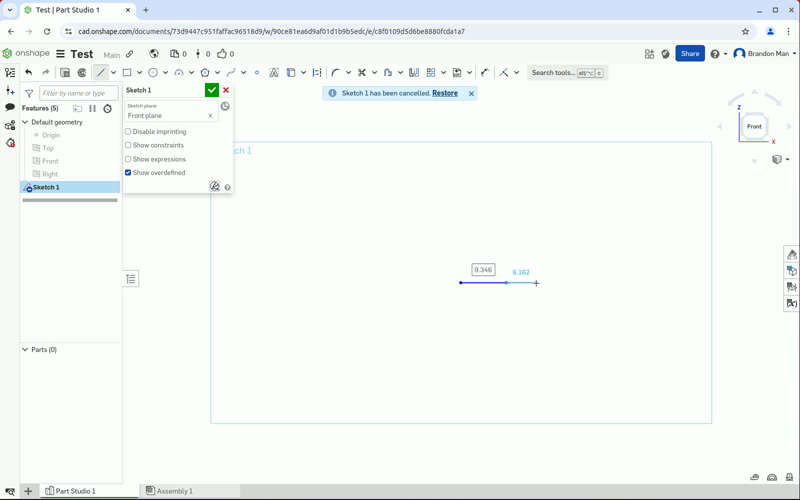
mouse_move(506, 237)
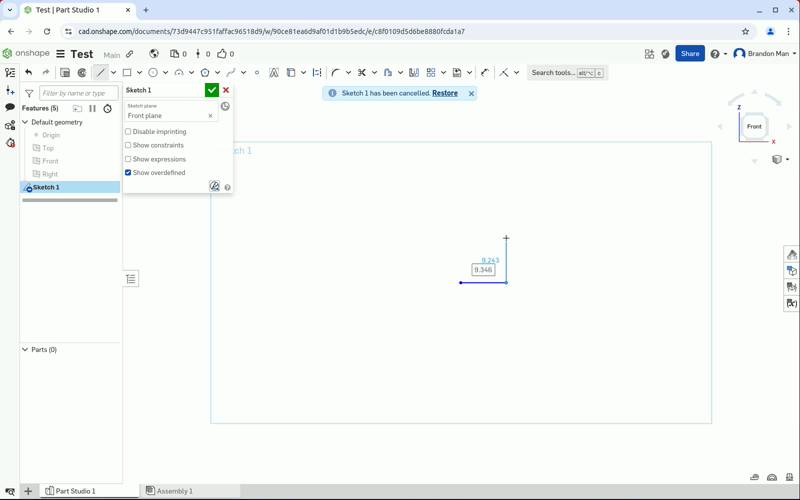
click(506, 237)
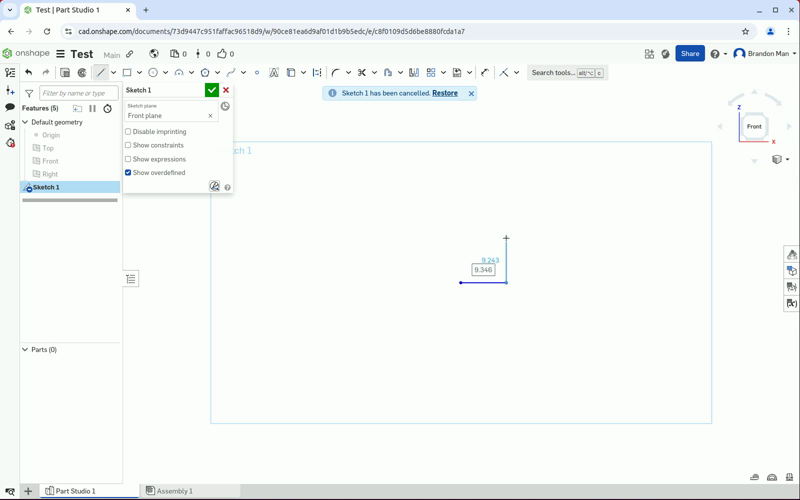
key_up(shift)
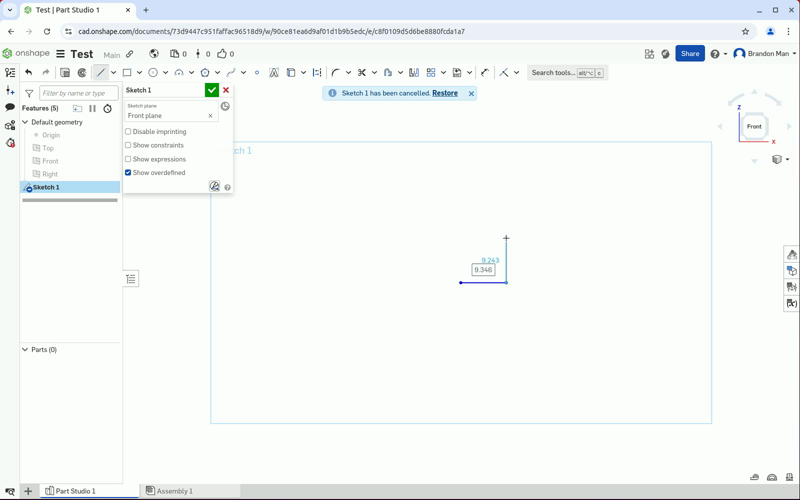
key_down(shift)
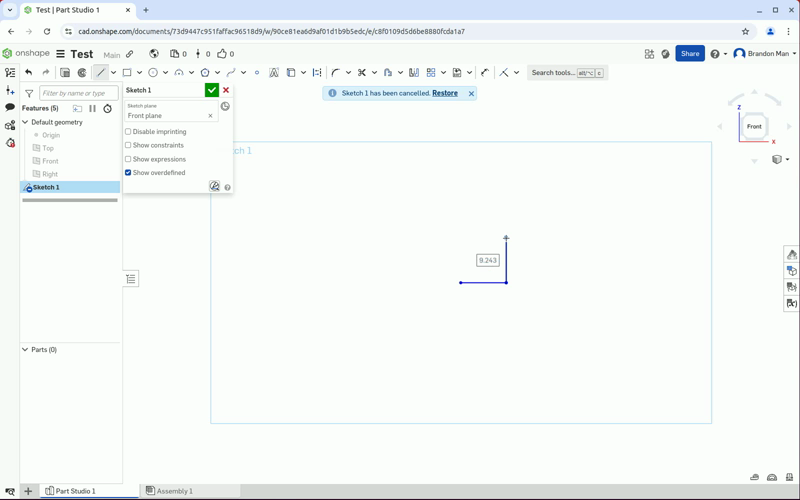
mouse_move(536, 237)
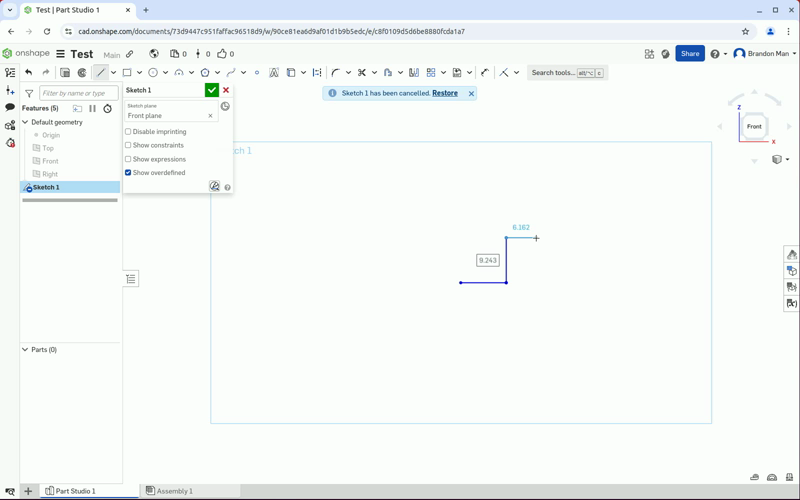
mouse_move(460, 237)
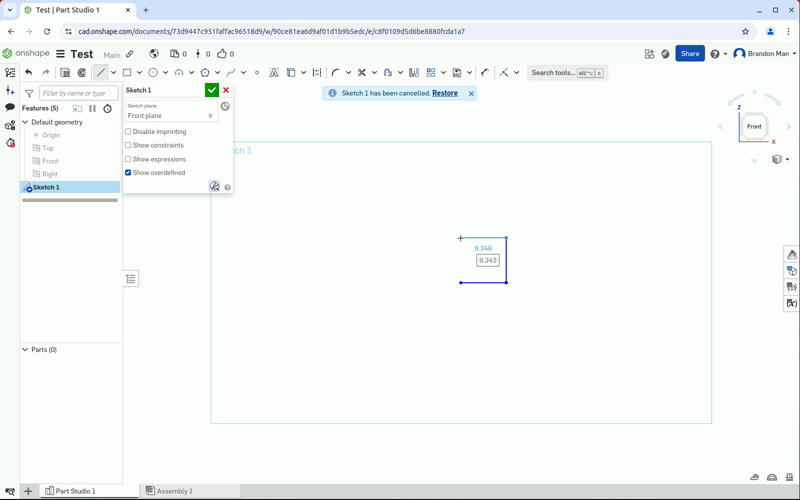
click(460, 237)
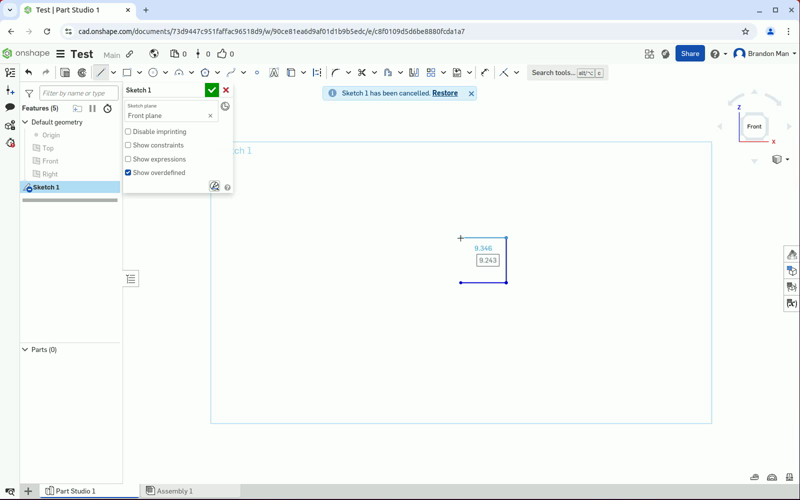
key_up(shift)
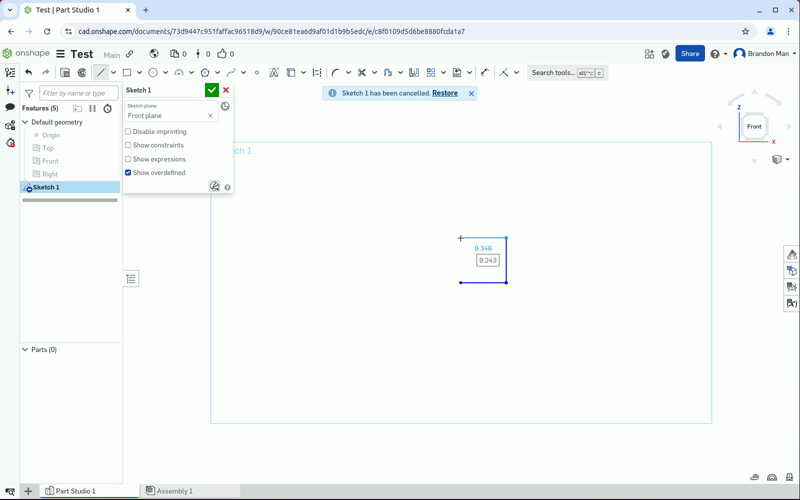
mouse_move(490, 237)
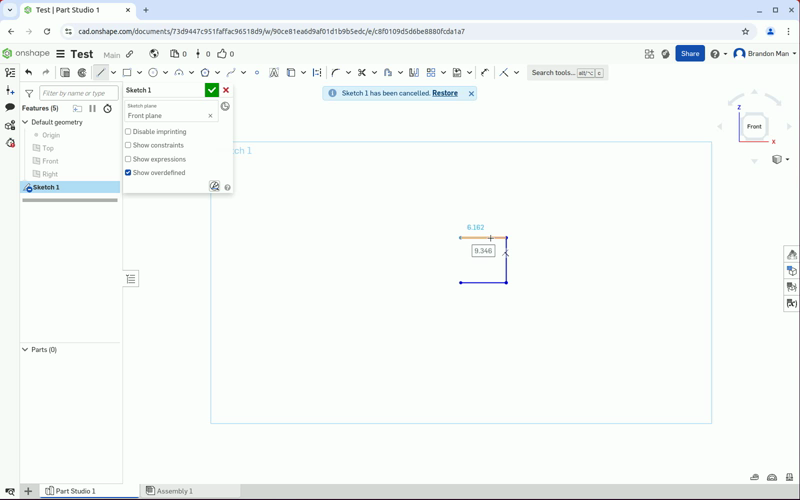
key_down(shift)
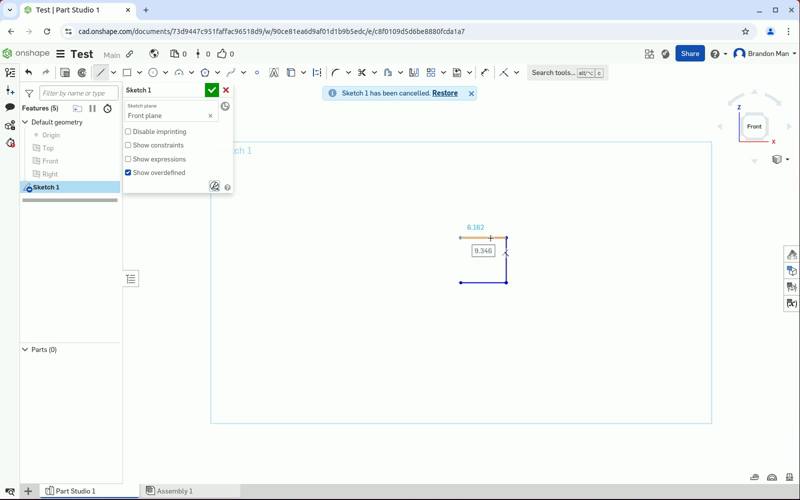
mouse_move(460, 282)
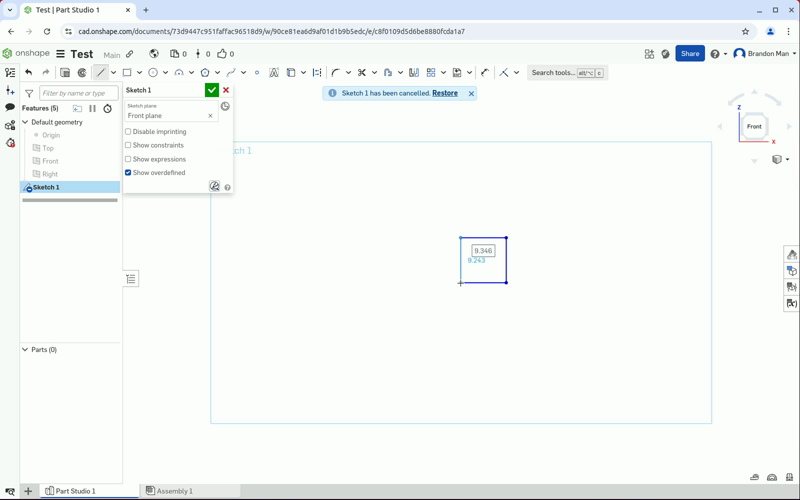
key_up(shift)
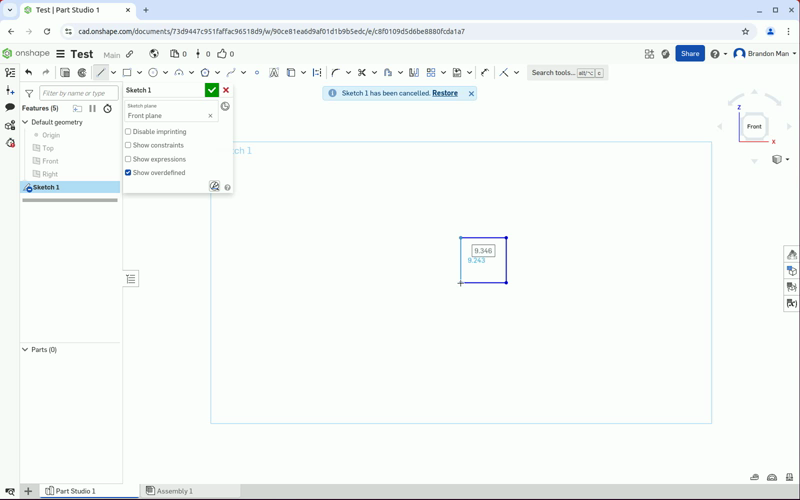
click(460, 282)
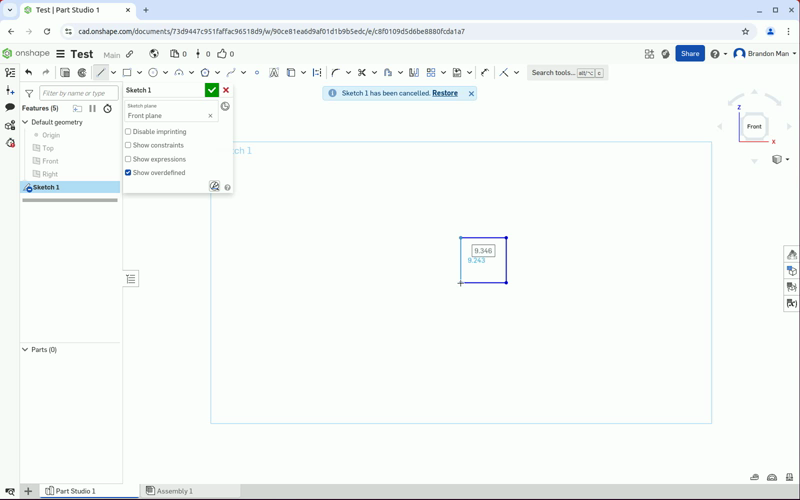
key(esc)
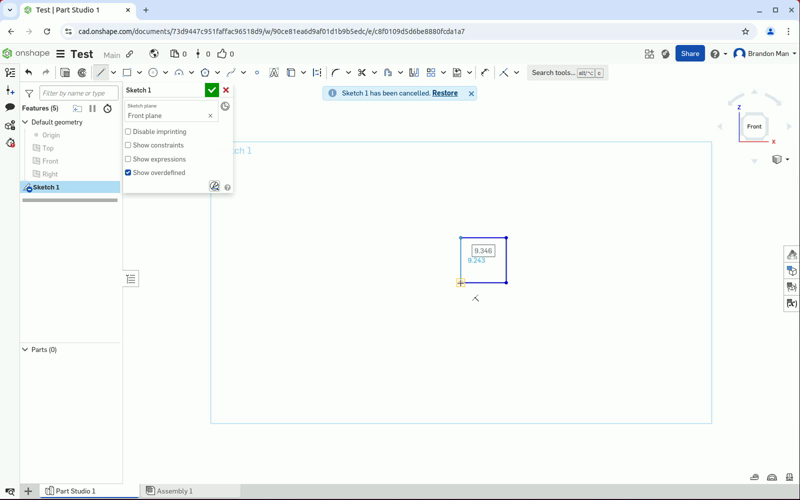
mouse_move(468, 251)
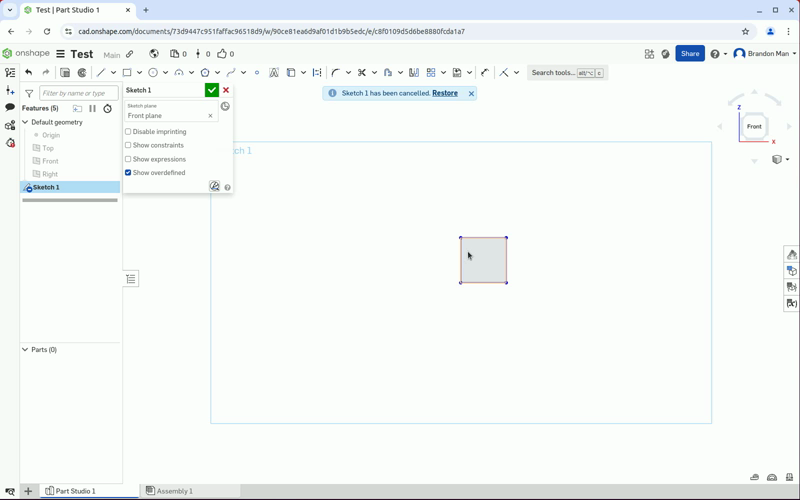
click(468, 251)
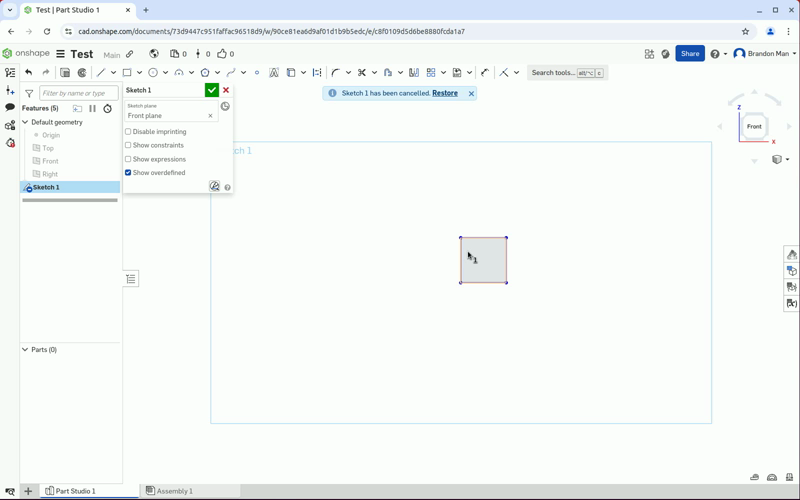
mouse_move(73, 352)
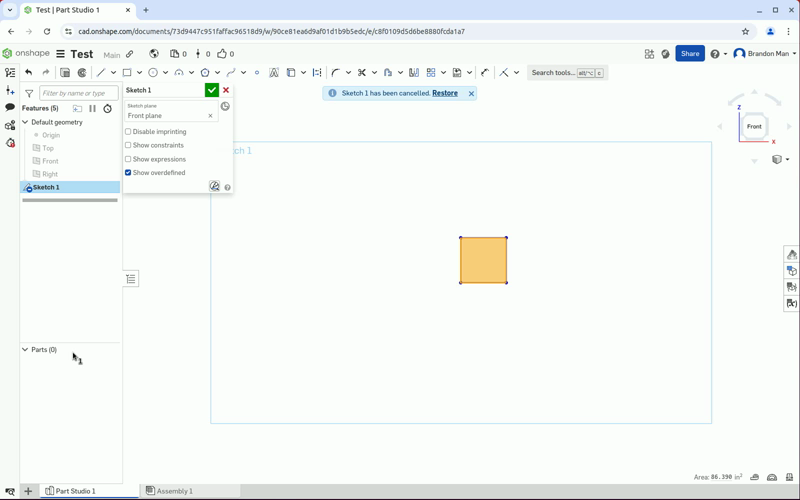
key(shift+y)
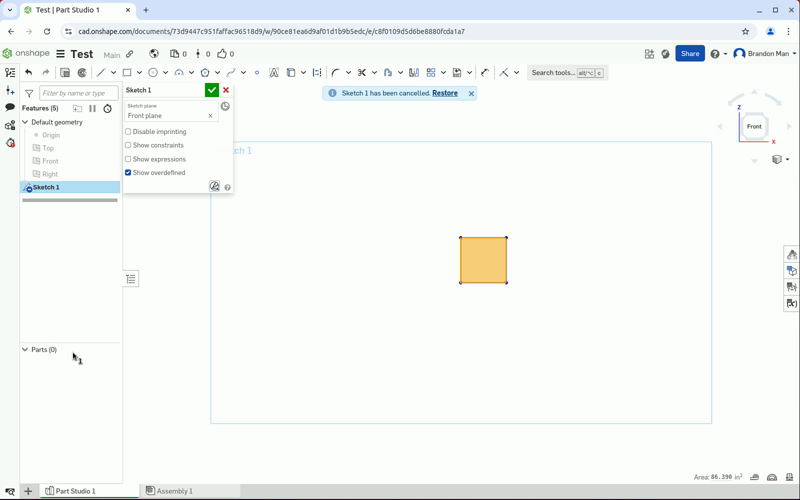
key(shift+e)
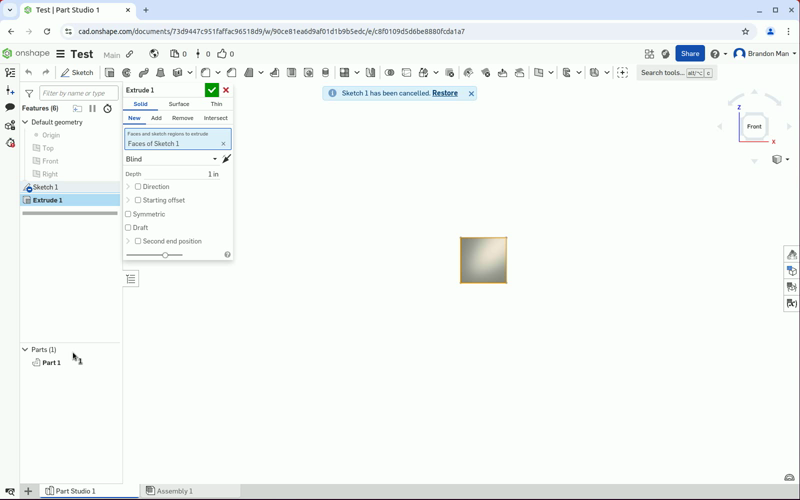
mouse_move(143, 106)
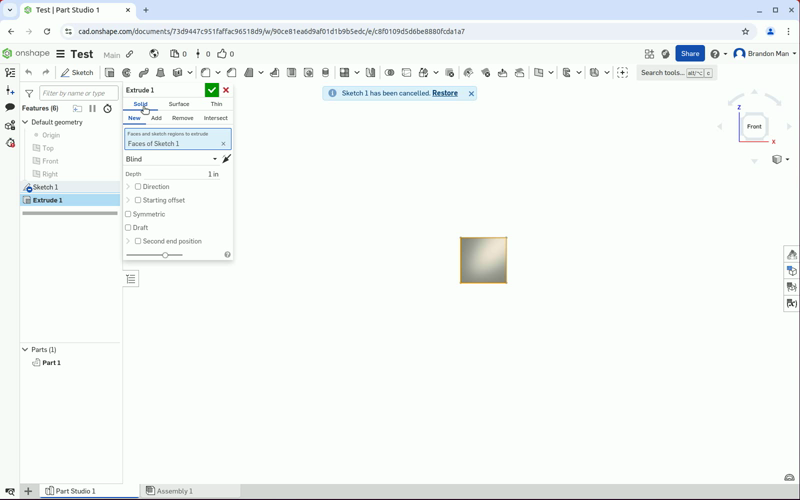
click(143, 106)
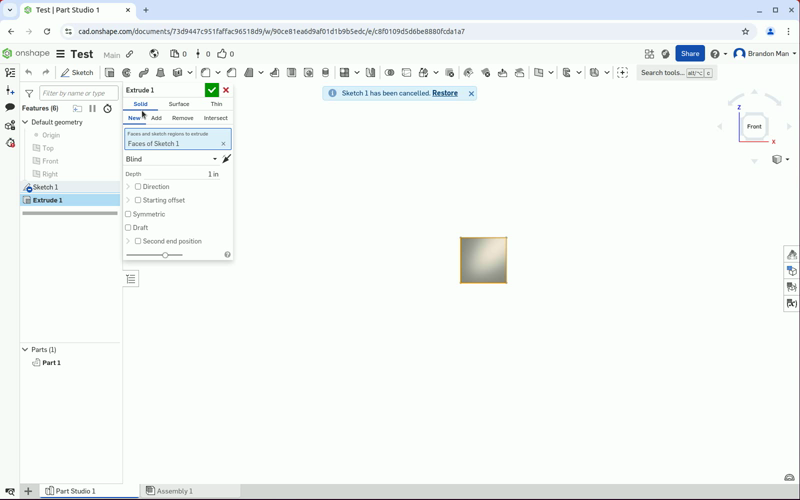
mouse_move(137, 120)
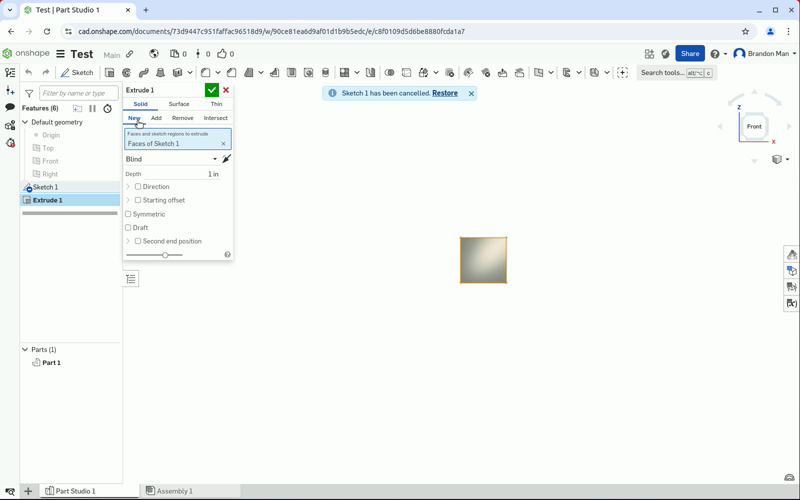
click(137, 120)
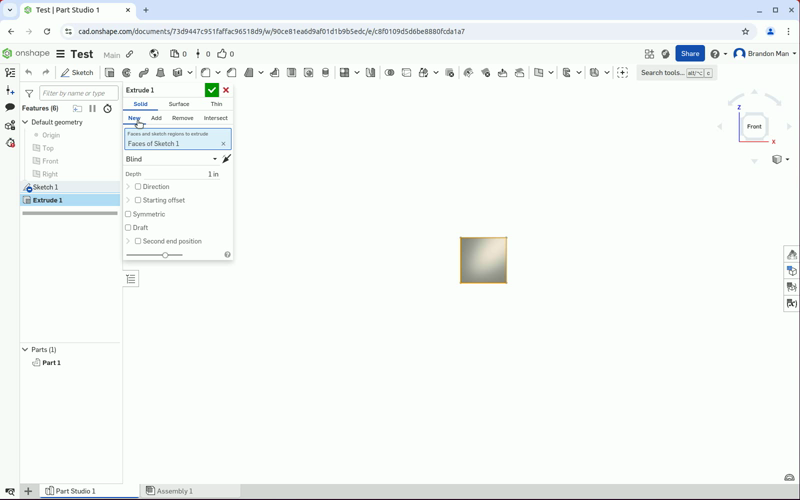
key(tab, 4)
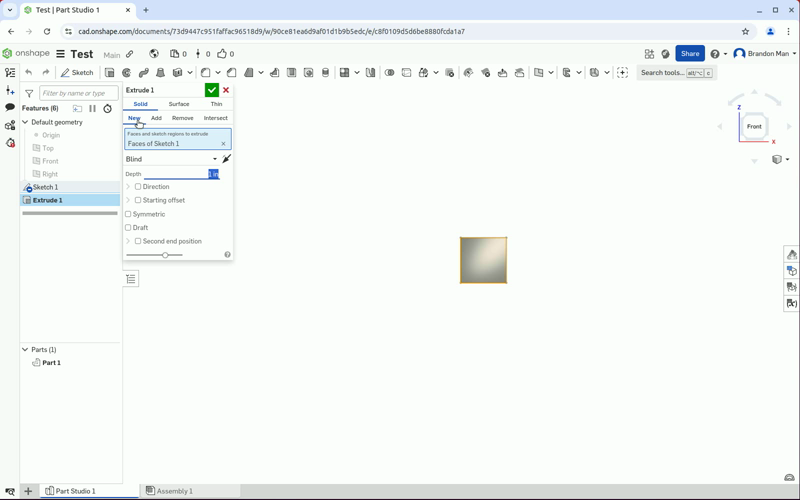
text(9.147)
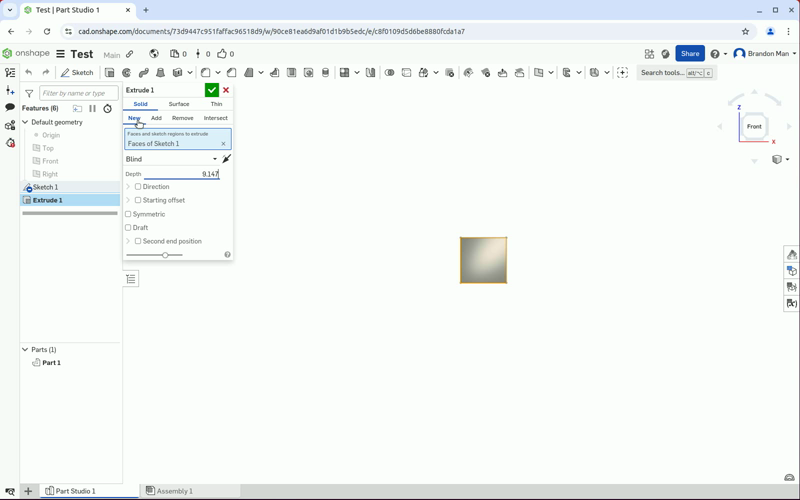
key(enter)
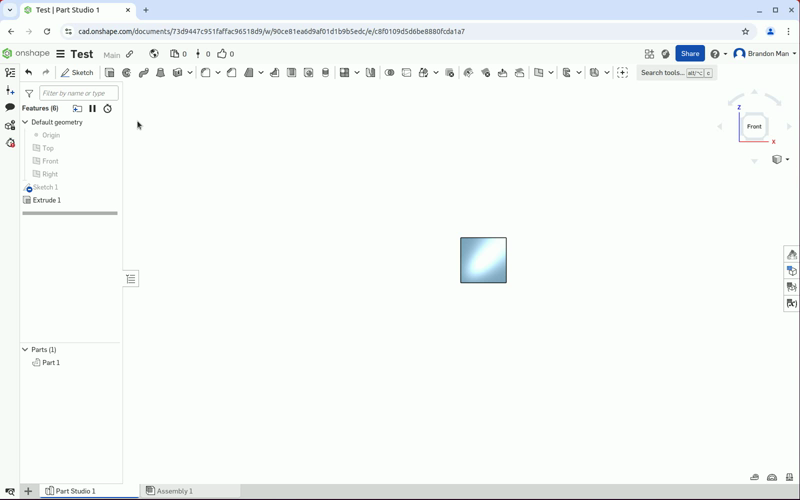
key(shift+h)
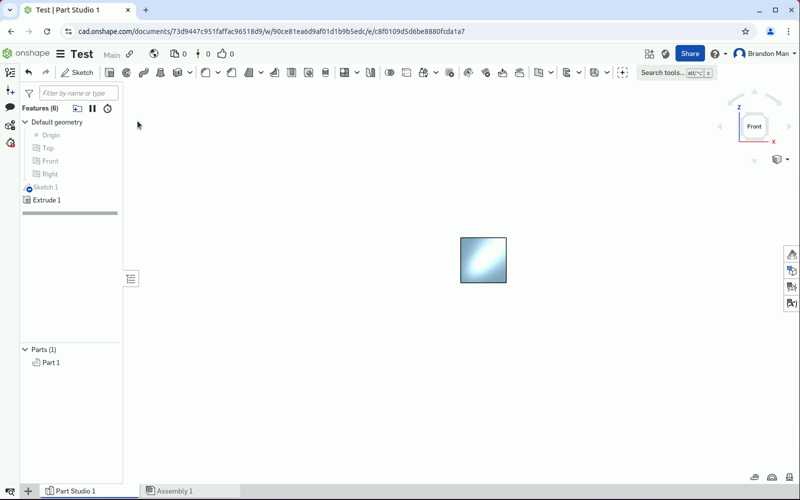
key(shift+h)
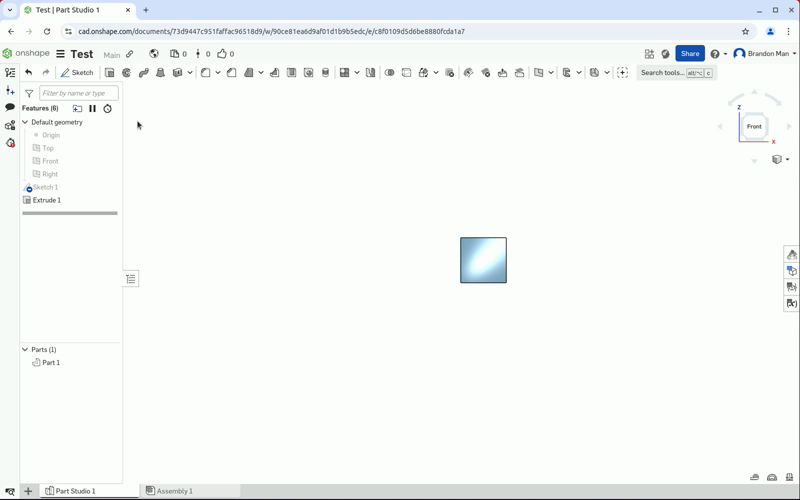
mouse_move(73, 189)
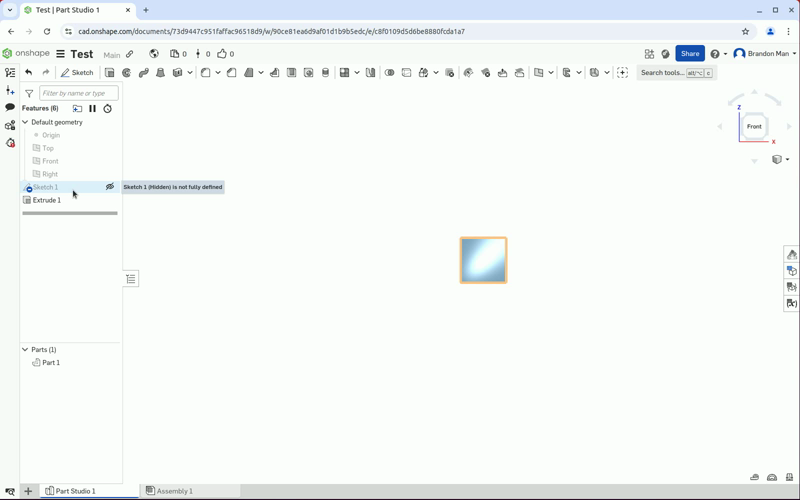
click(73, 189)
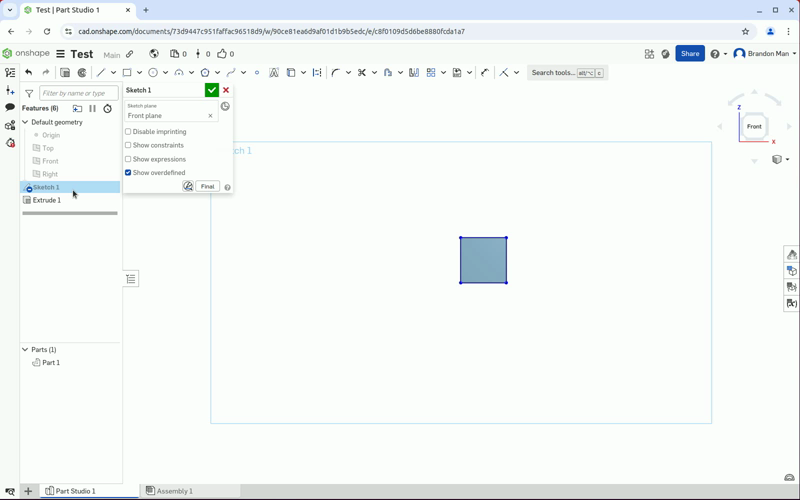
mouse_move(229, 92)
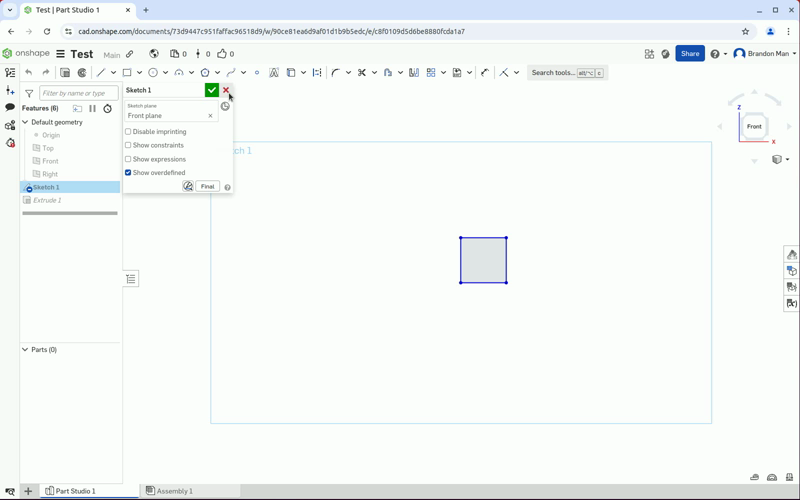
click(229, 92)
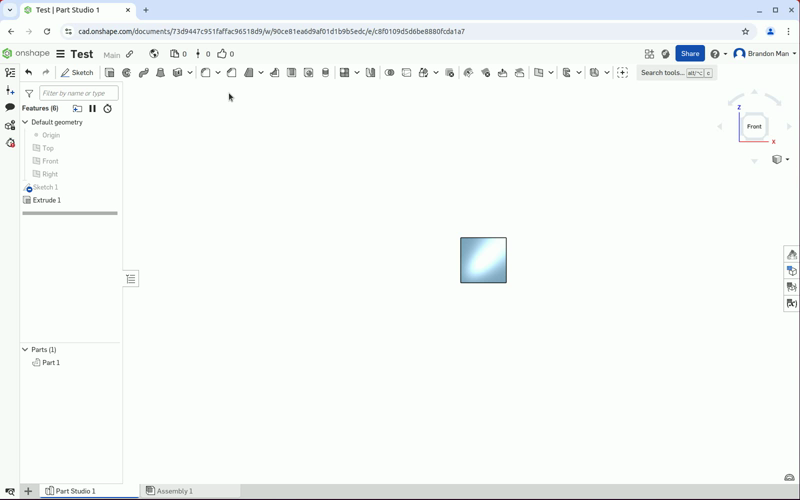
mouse_move(541, 75)
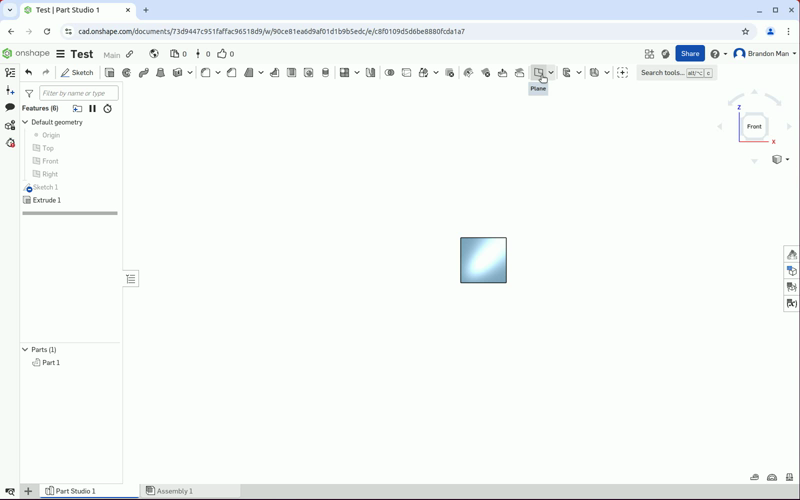
click(541, 75)
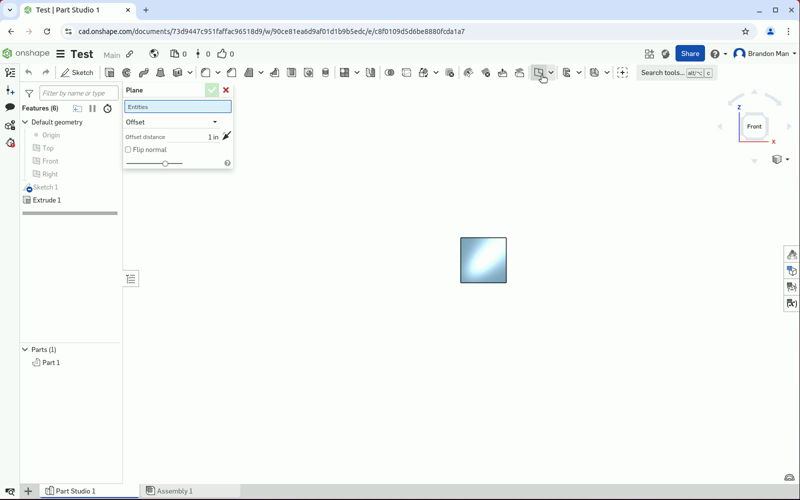
mouse_move(73, 163)
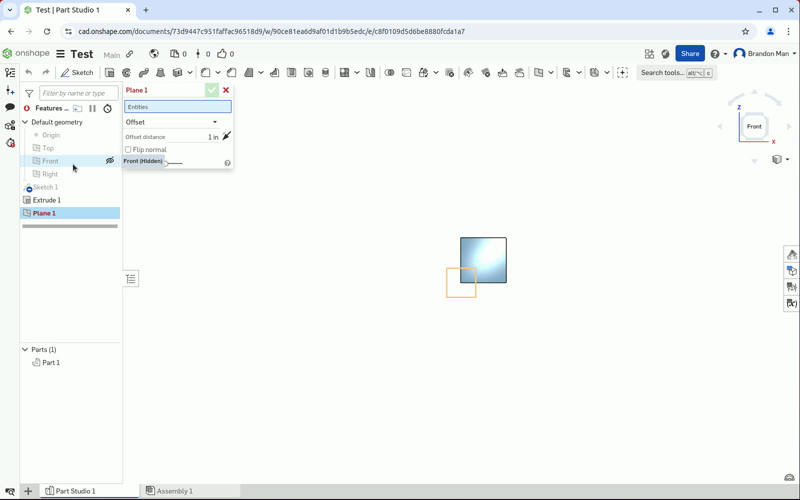
click(73, 163)
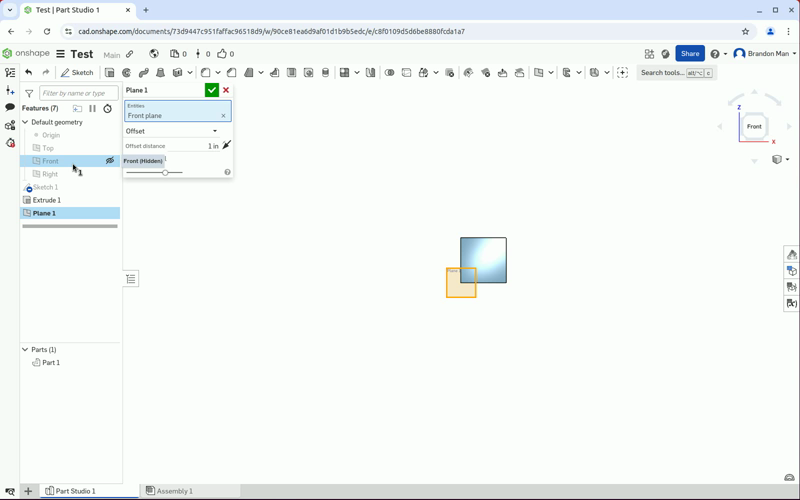
key(tab, 2)
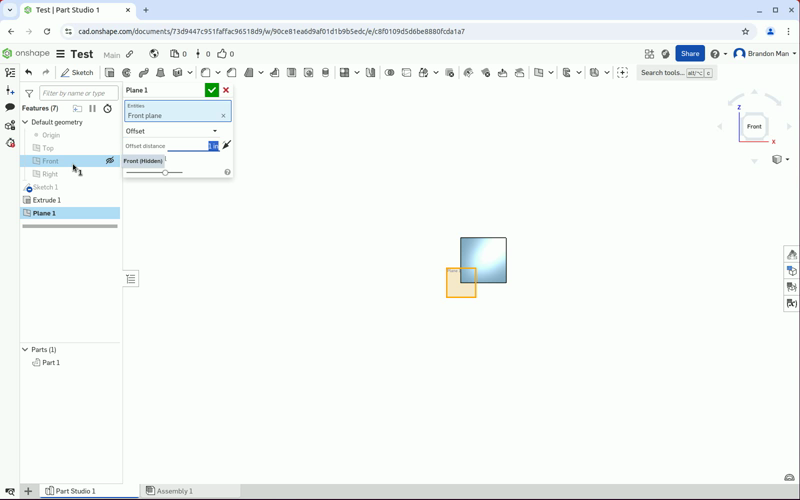
text(9.151)
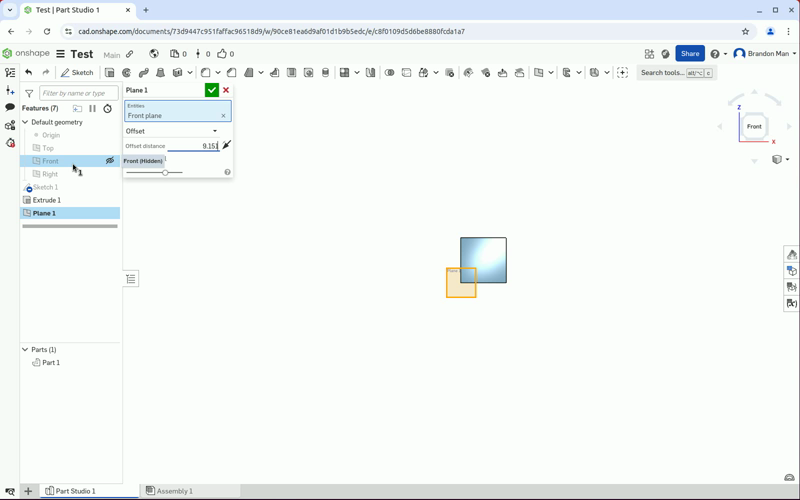
key(enter, 2)
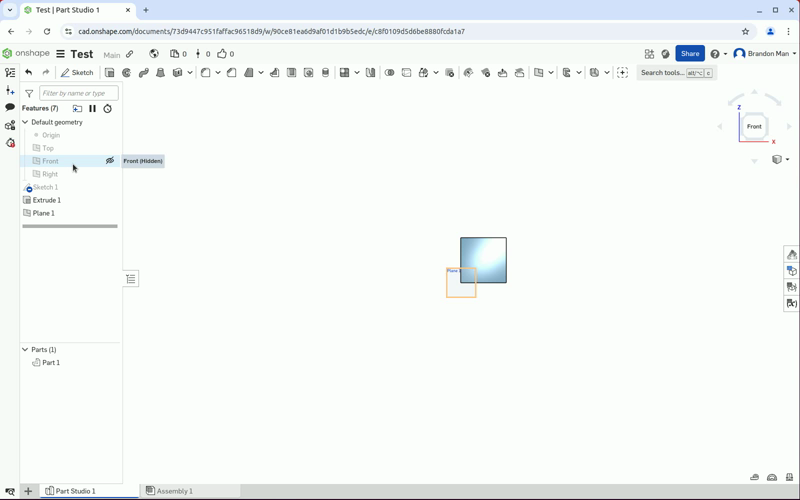
key(shift+s)
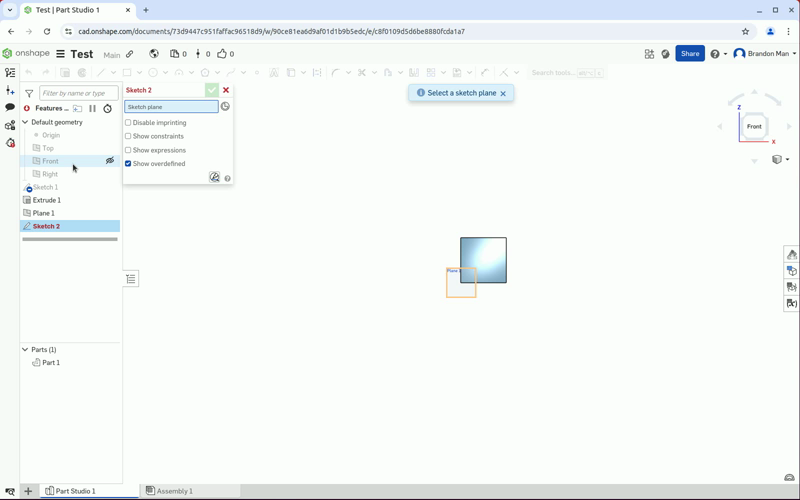
mouse_move(73, 215)
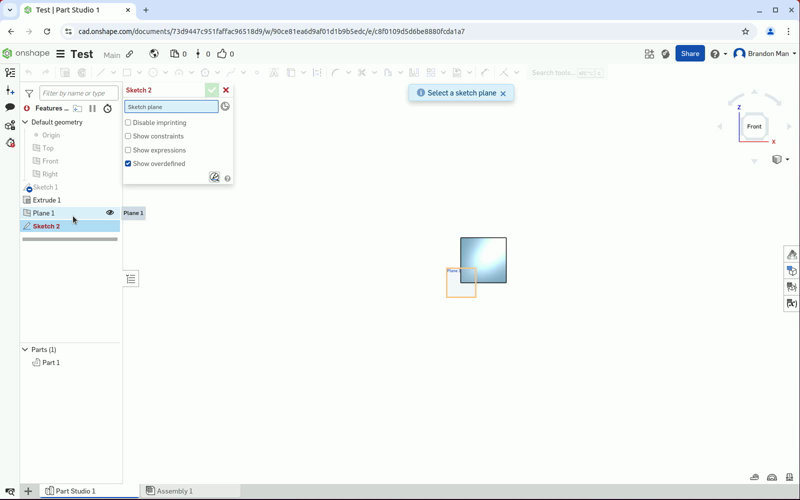
click(73, 215)
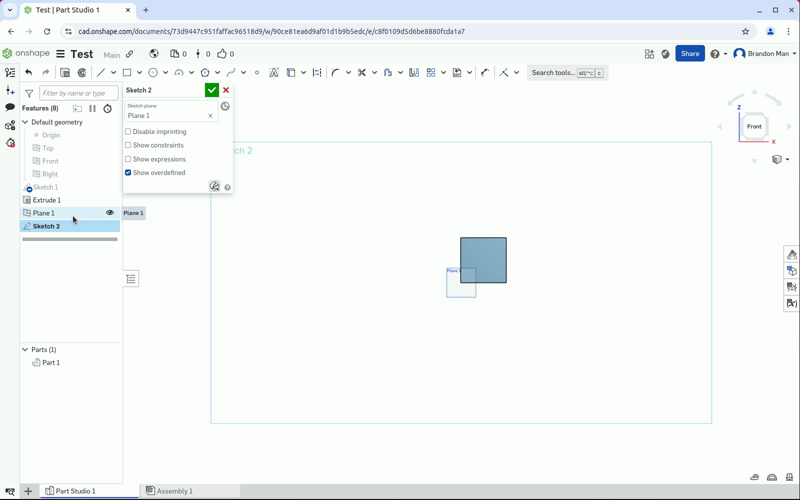
mouse_move(73, 352)
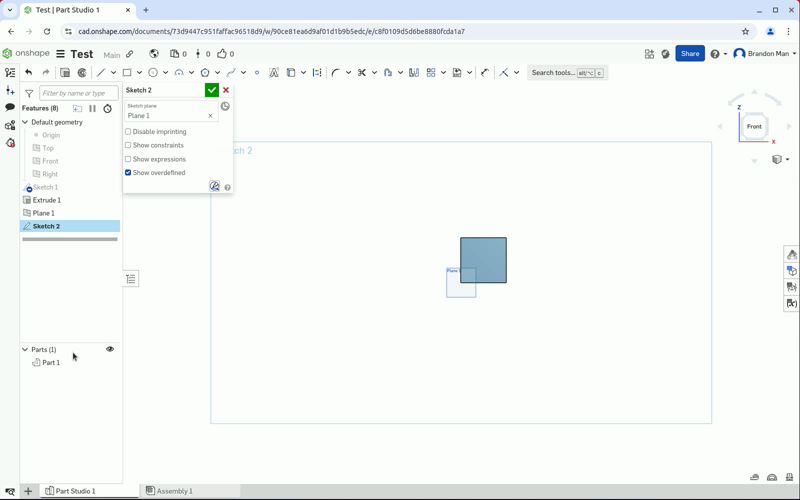
key(y)
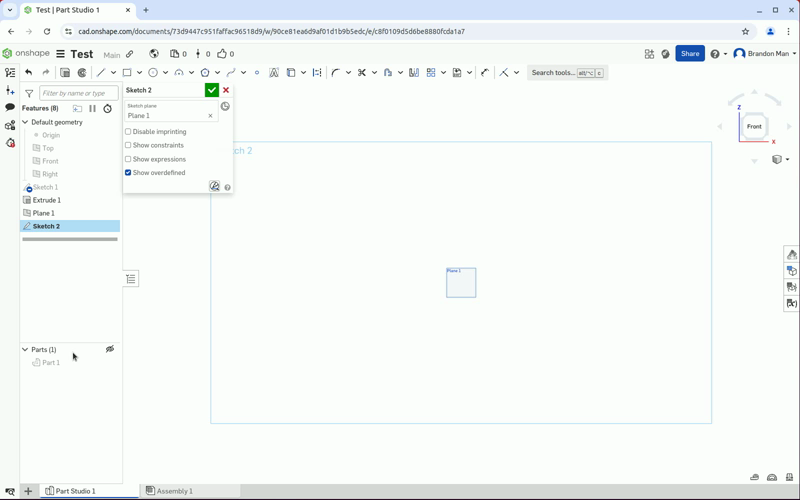
key(l)
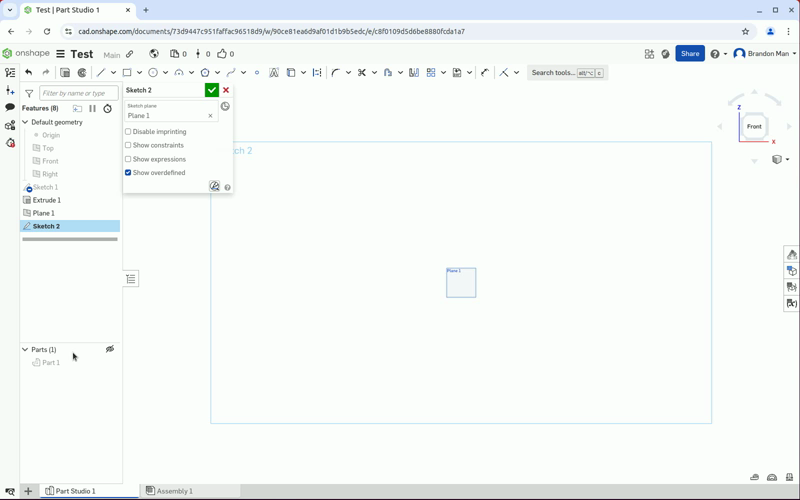
key_down(shift)
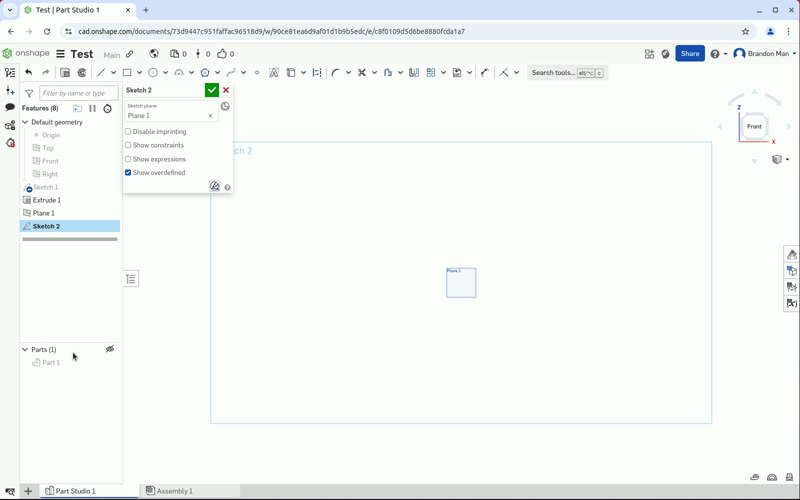
mouse_move(460, 282)
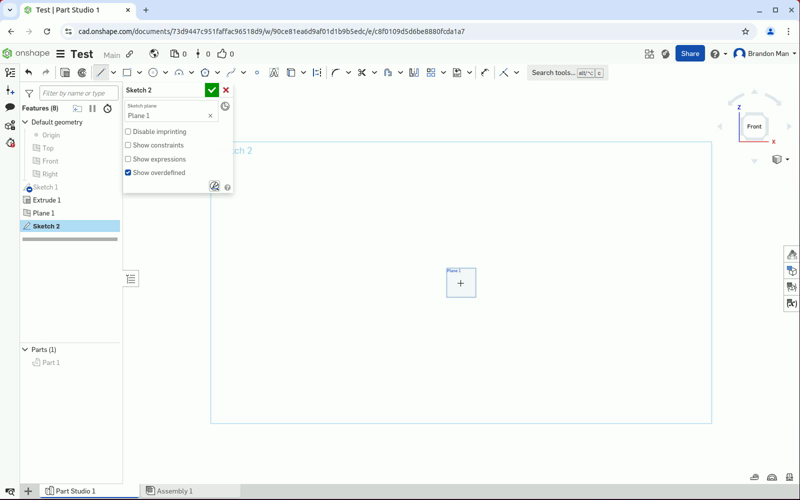
click(460, 282)
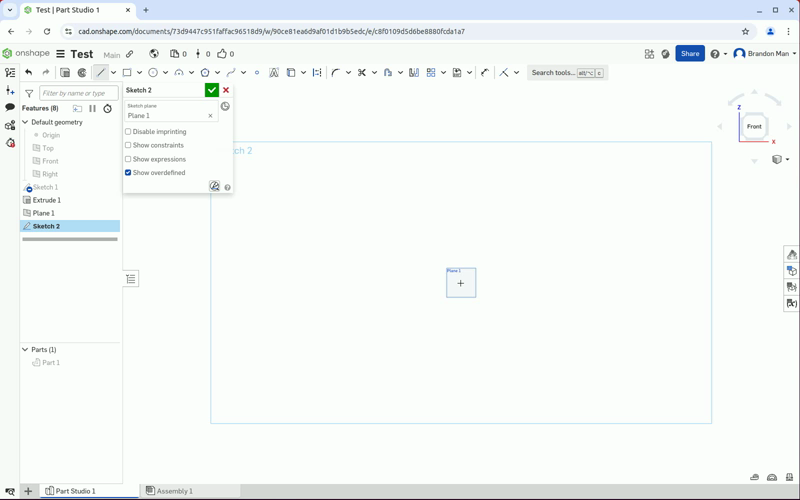
key_up(shift)
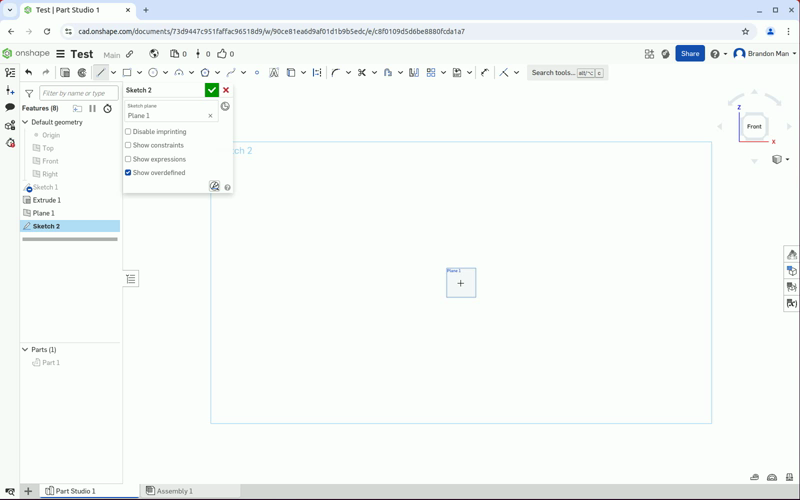
key_down(shift)
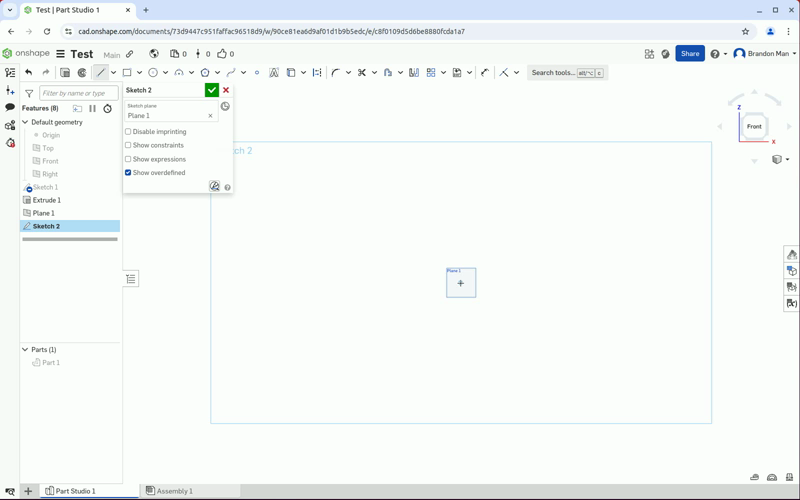
mouse_move(490, 282)
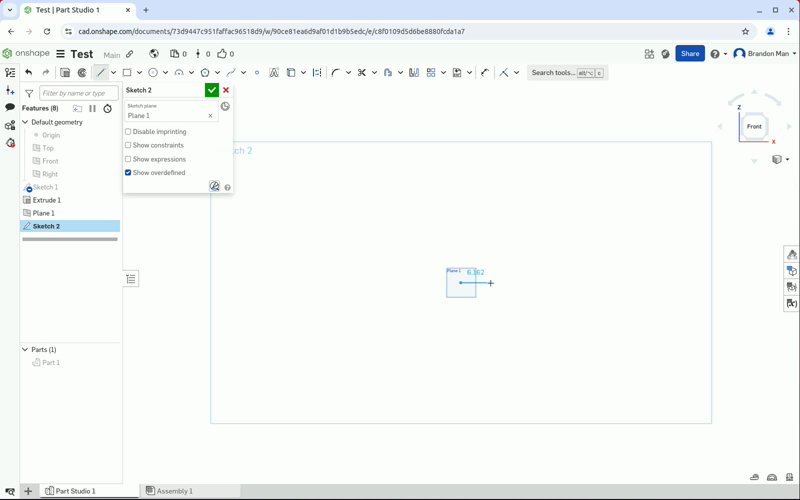
mouse_move(483, 282)
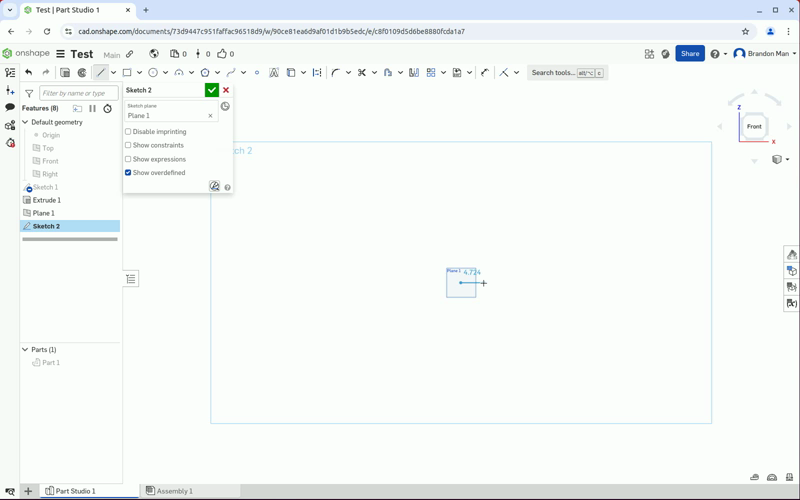
click(483, 282)
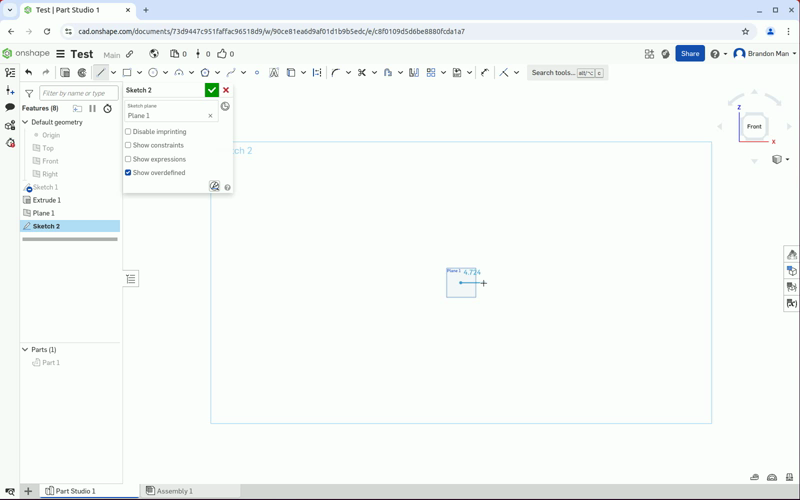
key_up(shift)
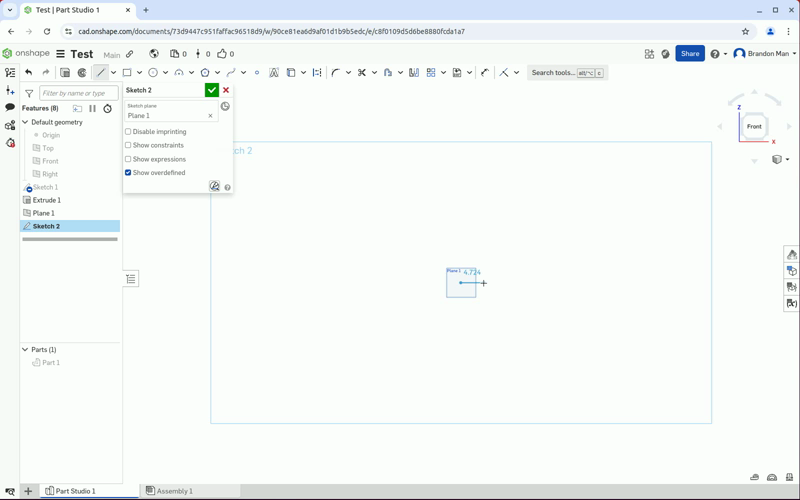
key_down(shift)
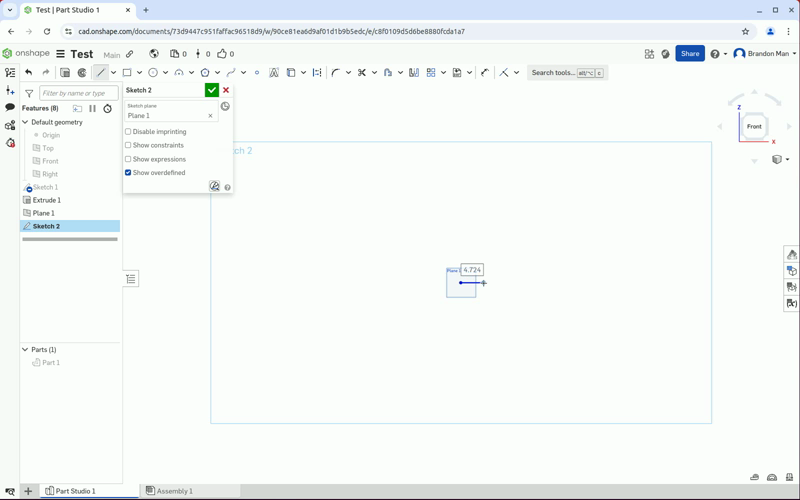
mouse_move(513, 282)
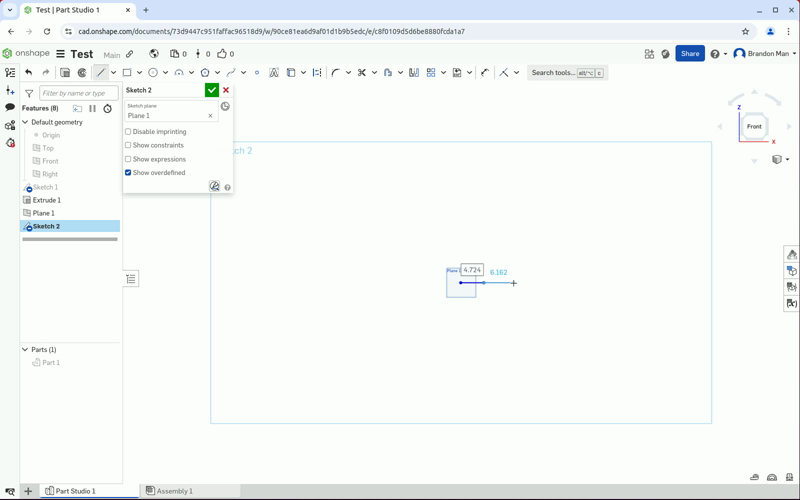
mouse_move(460, 261)
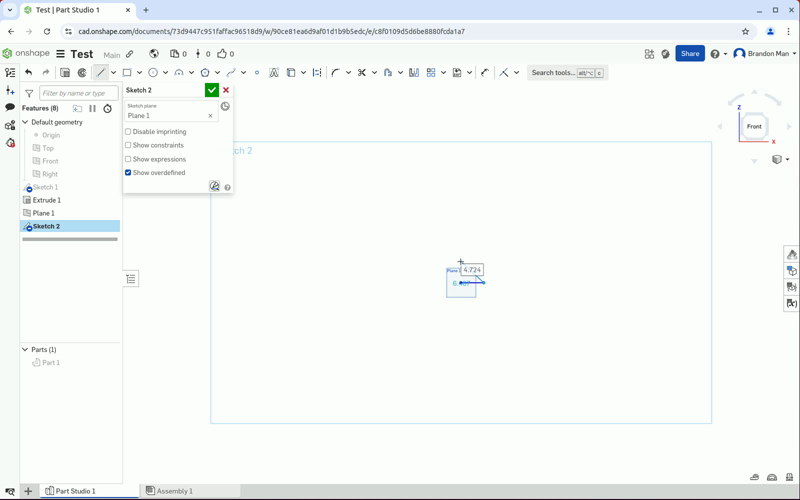
click(460, 261)
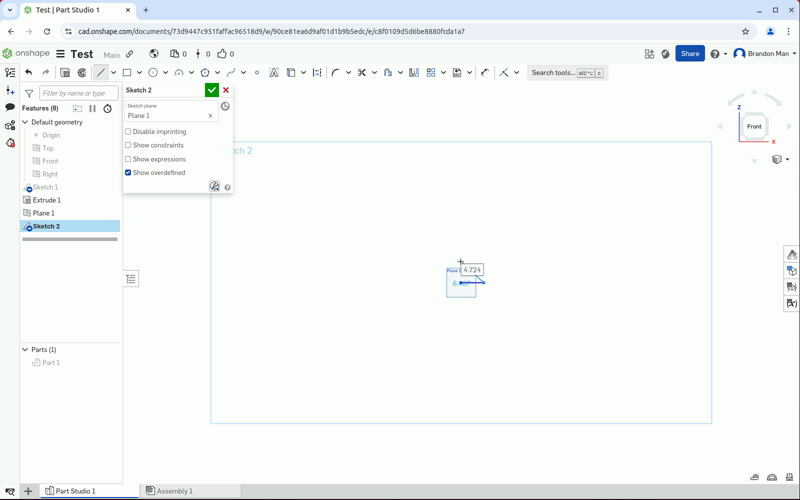
key_up(shift)
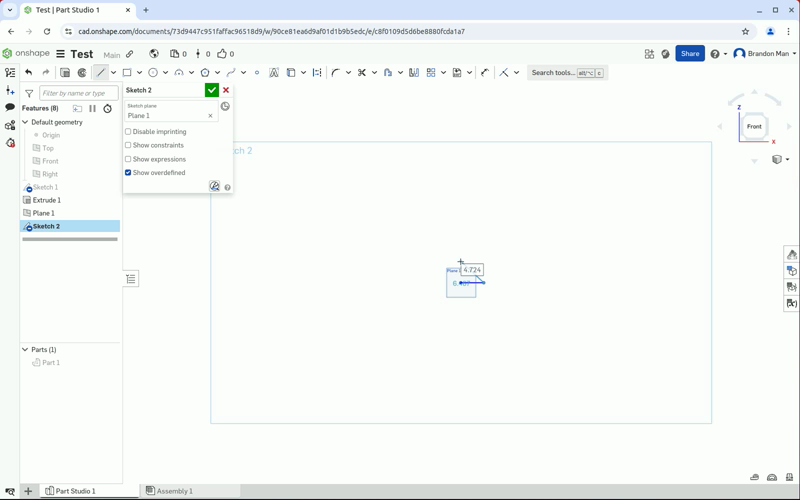
mouse_move(490, 261)
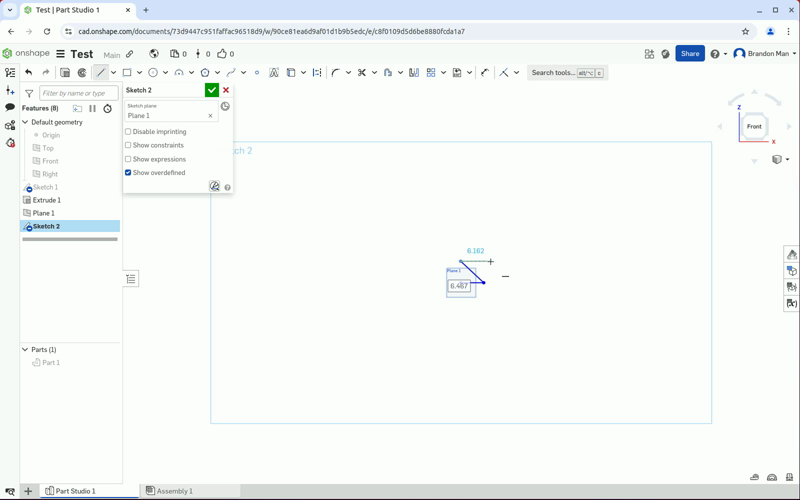
key_down(shift)
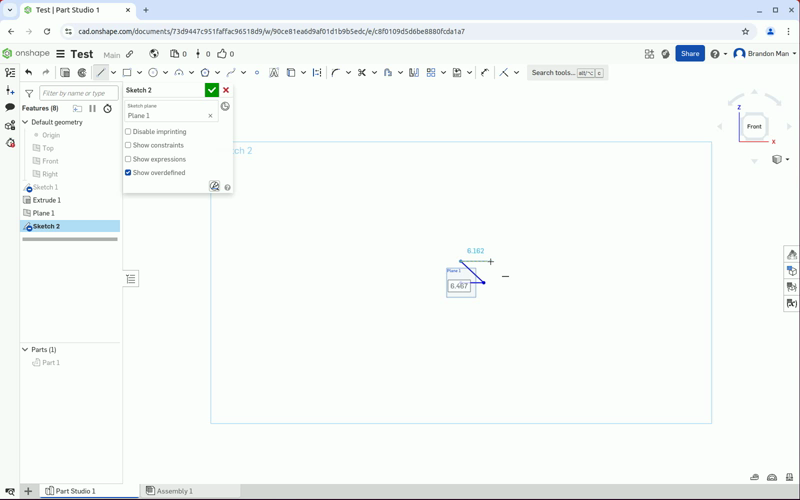
mouse_move(460, 282)
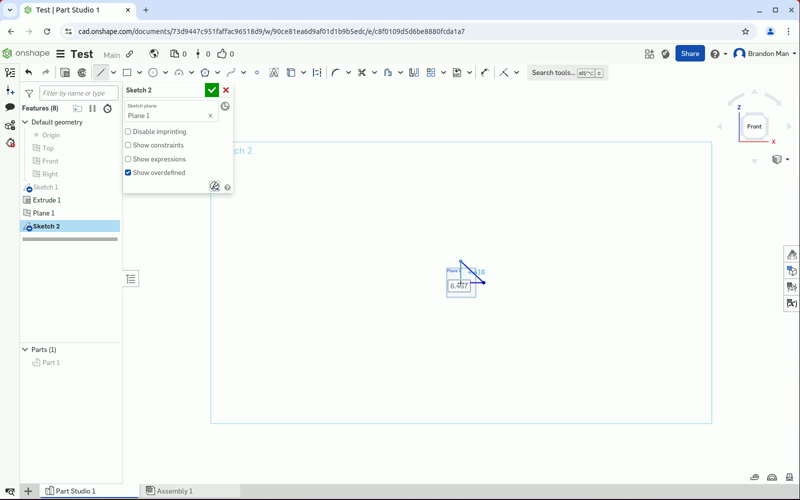
key_up(shift)
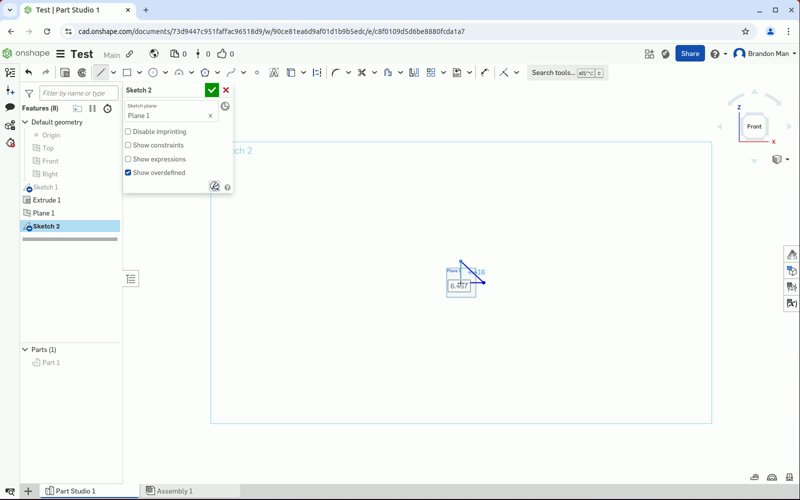
click(460, 282)
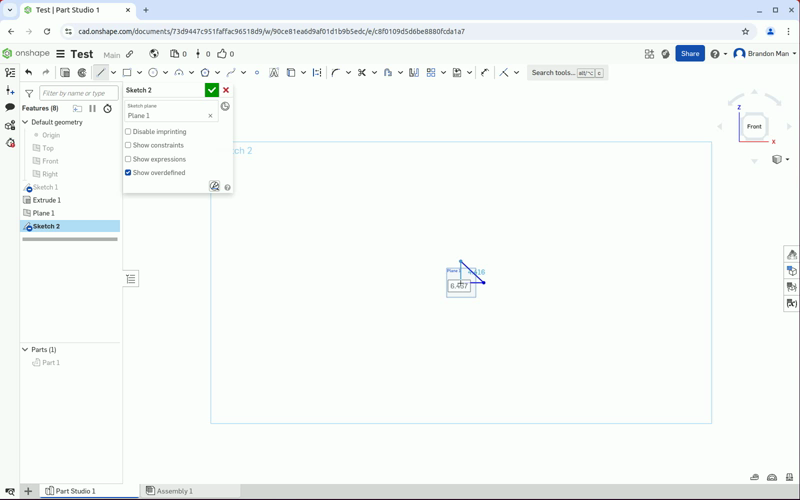
key(esc)
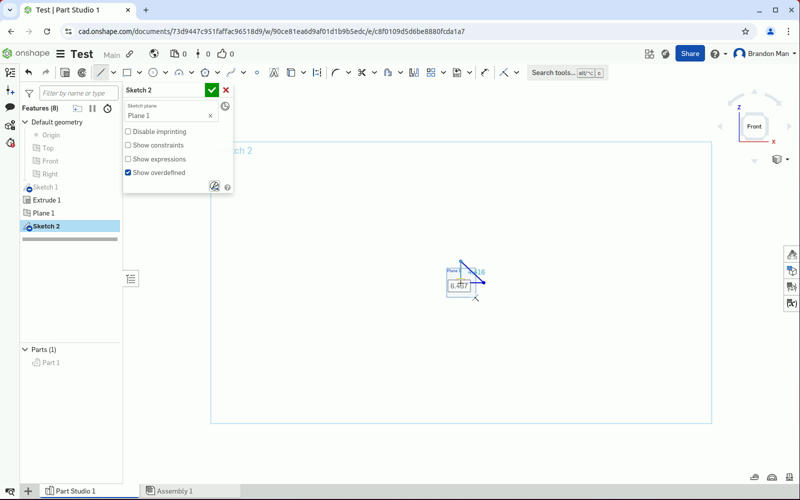
mouse_move(474, 278)
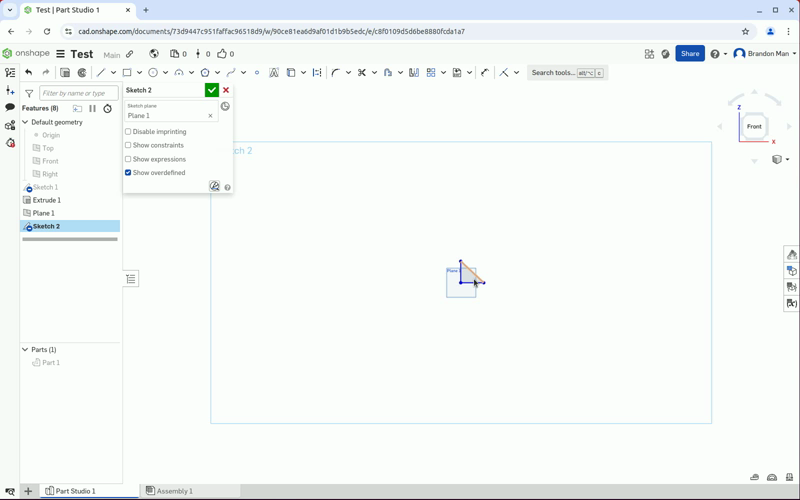
scroll(6)
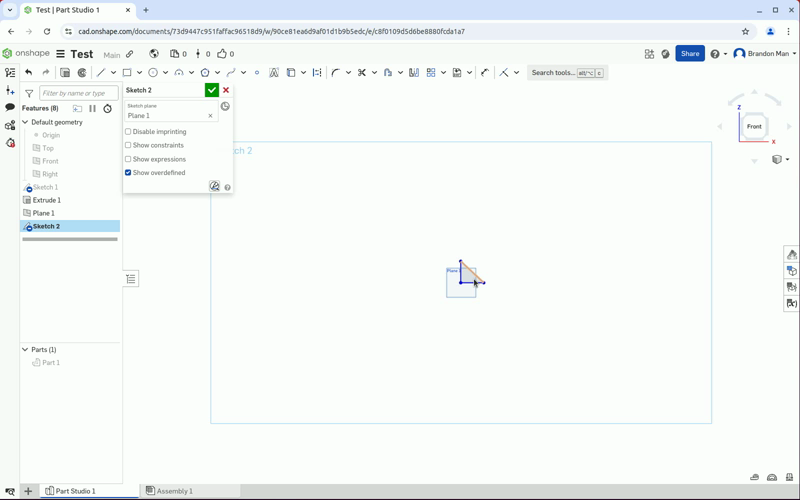
scroll(6)
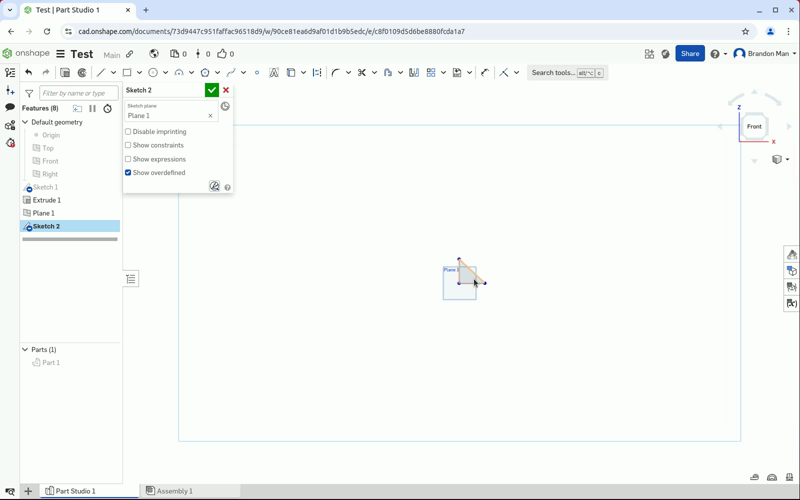
scroll(6)
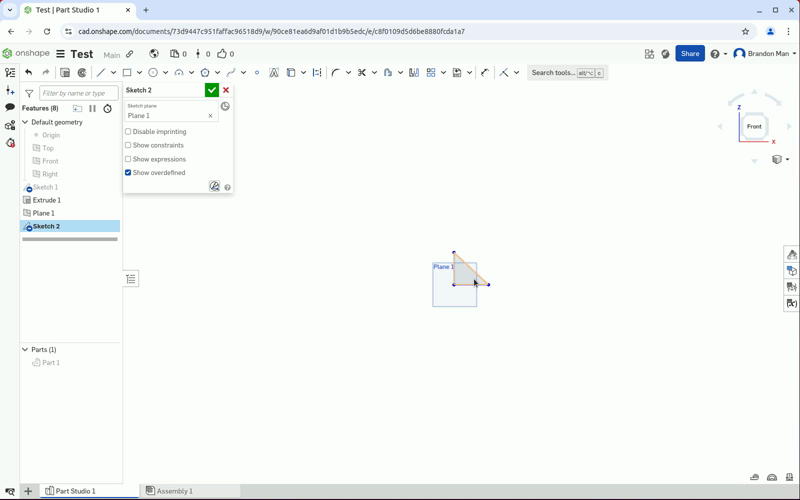
scroll(6)
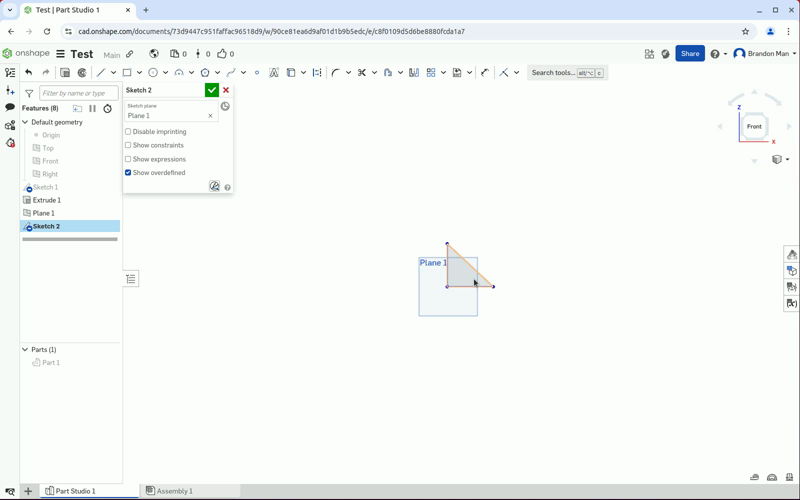
scroll(6)
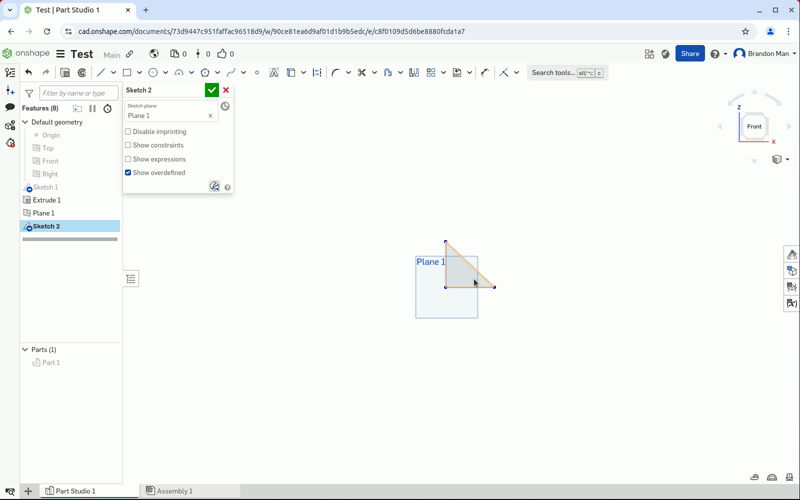
scroll(6)
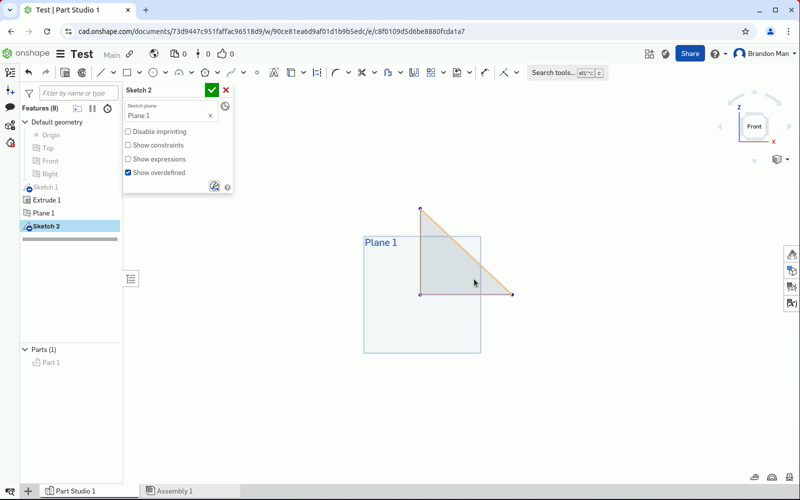
scroll(6)
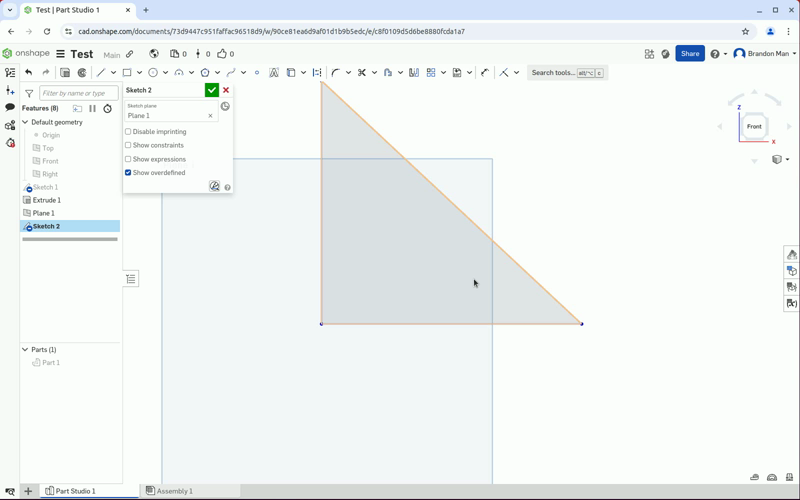
click(474, 278)
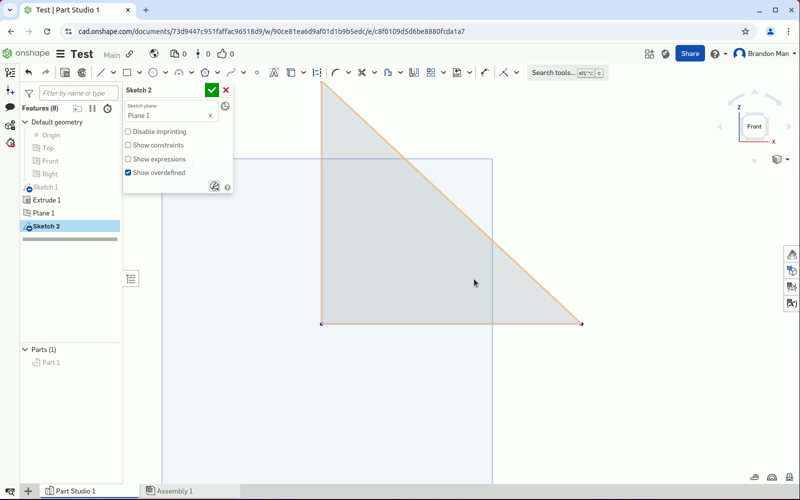
scroll(-6)
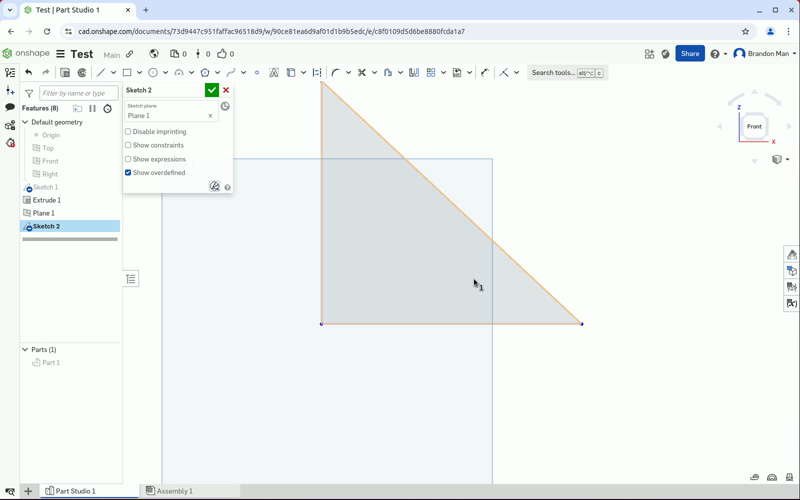
scroll(-6)
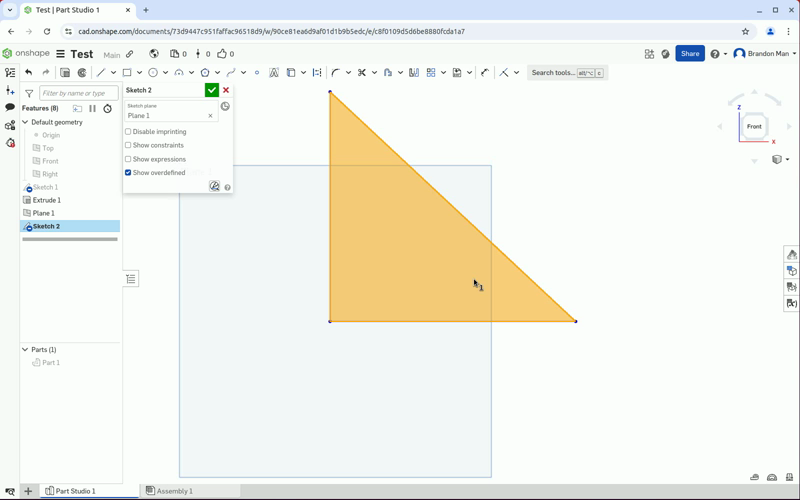
scroll(-6)
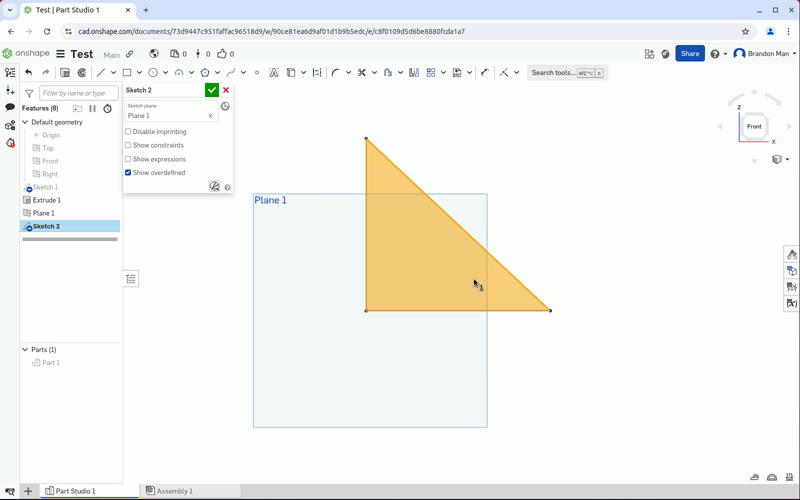
scroll(-6)
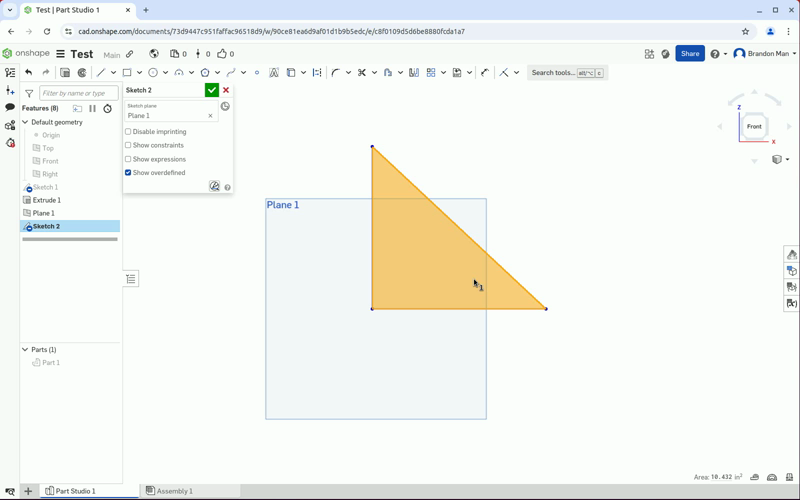
scroll(-6)
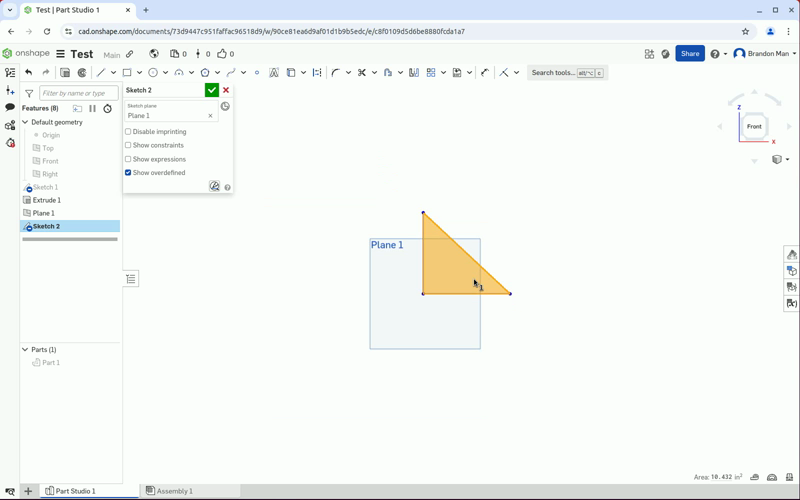
scroll(-6)
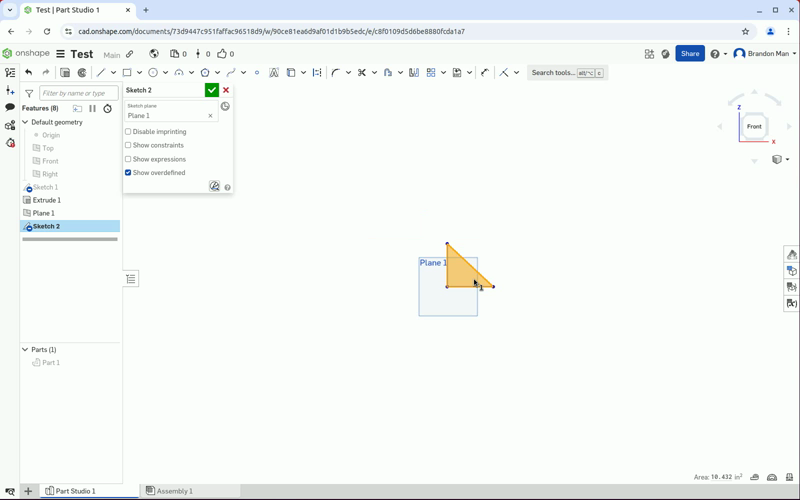
scroll(-6)
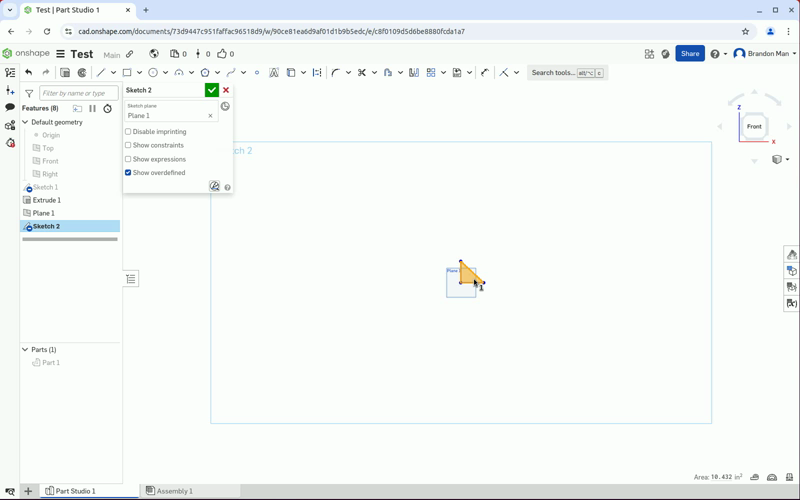
mouse_move(73, 352)
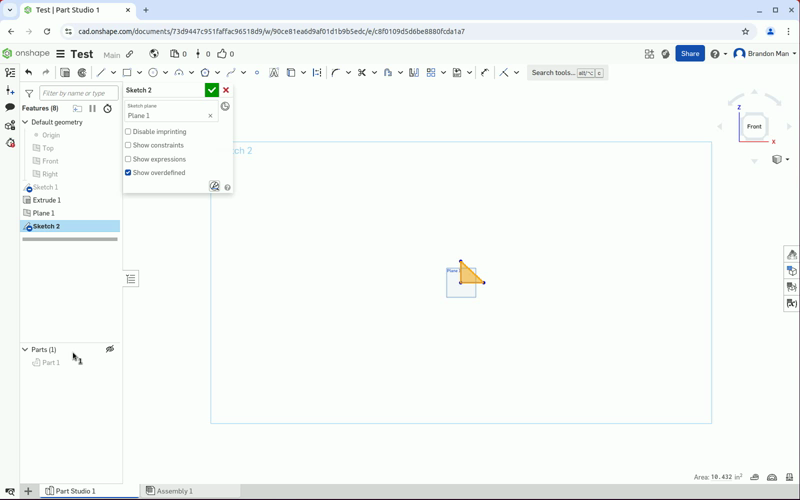
key(shift+y)
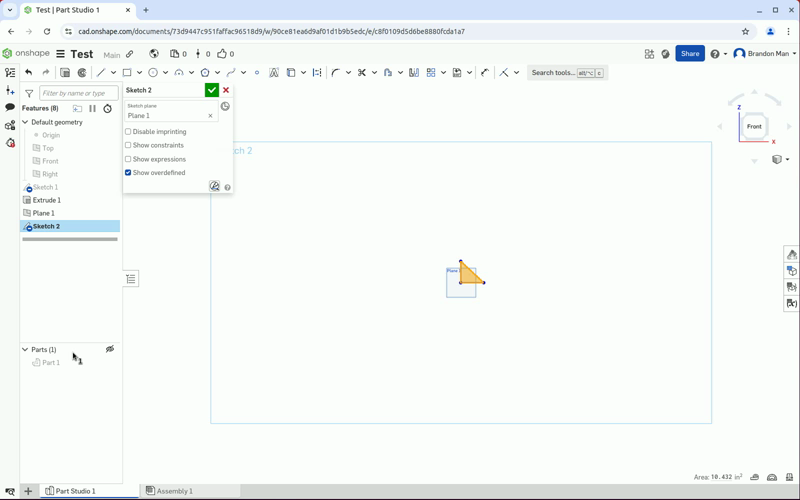
key(shift+e)
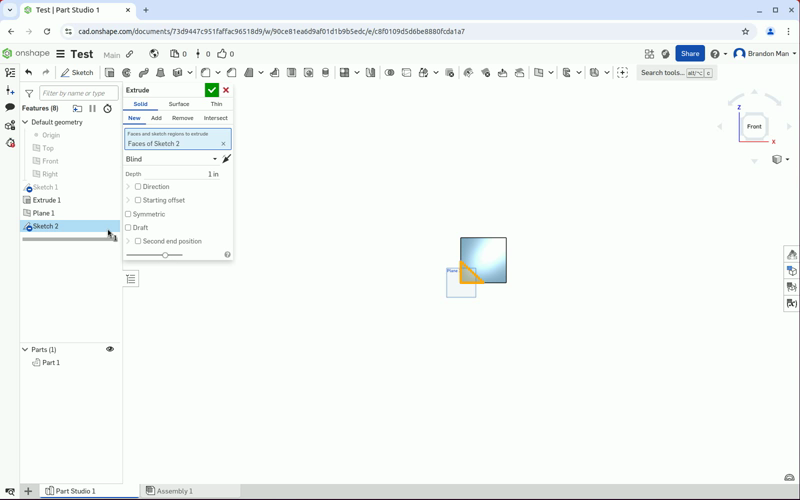
mouse_move(143, 106)
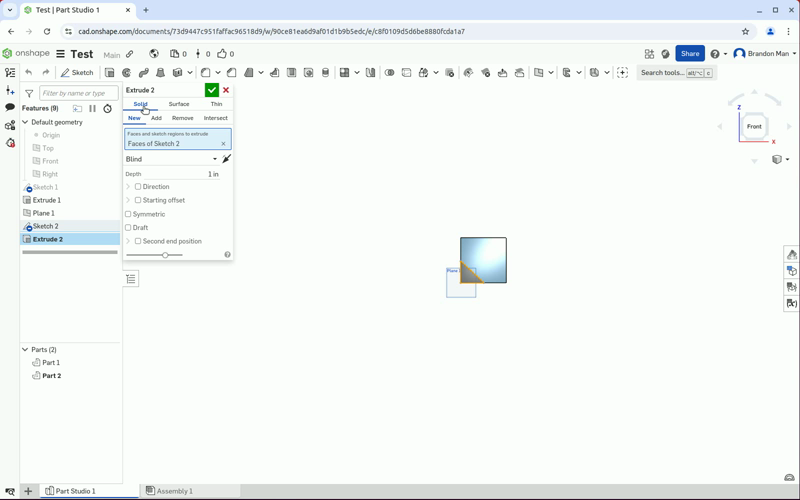
click(143, 106)
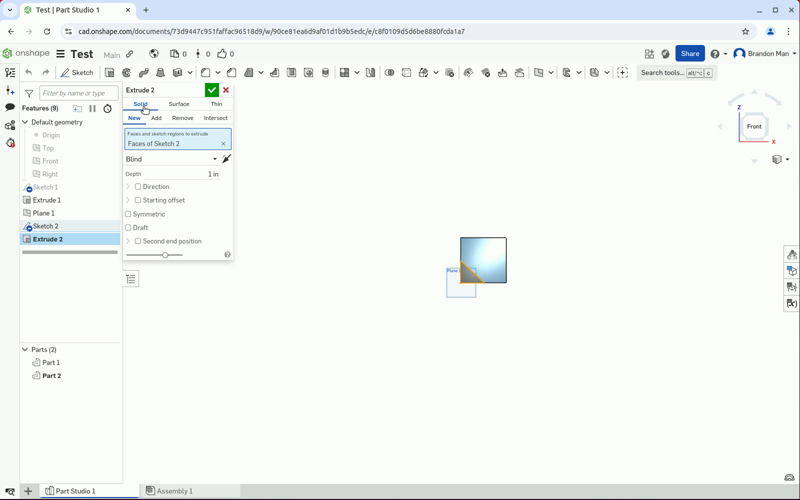
mouse_move(137, 120)
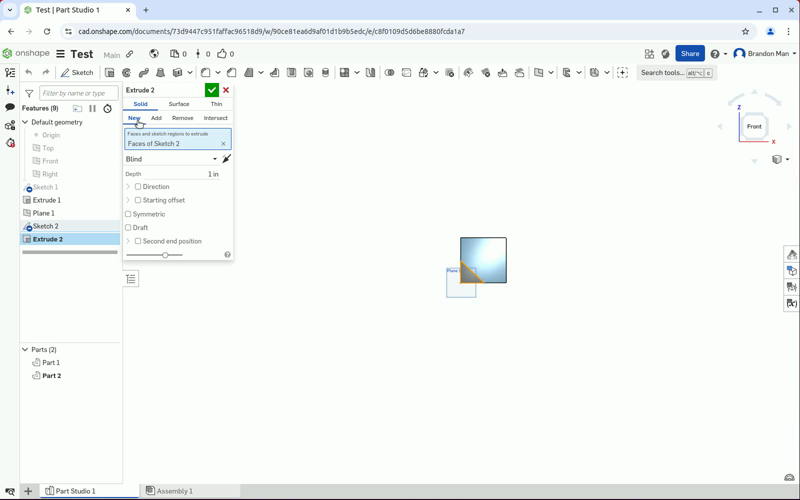
click(137, 120)
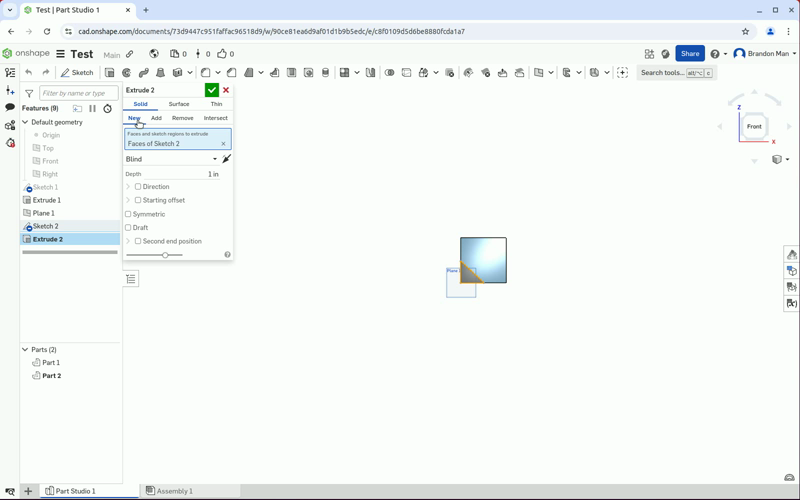
key(tab, 4)
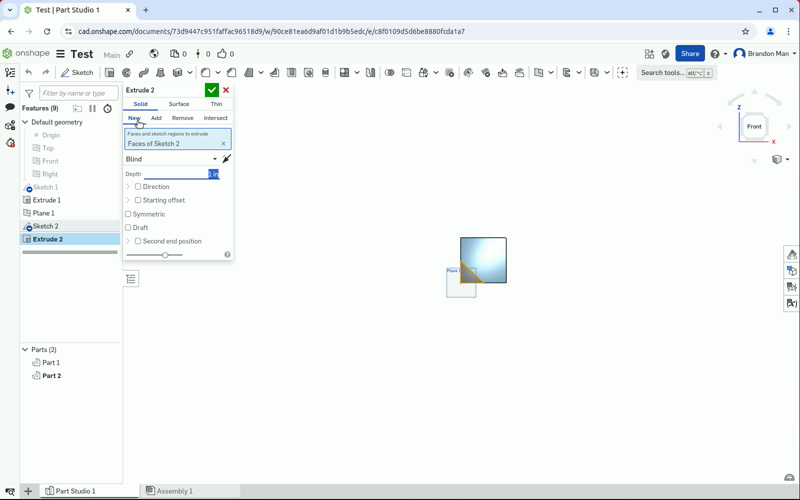
text(9.388)
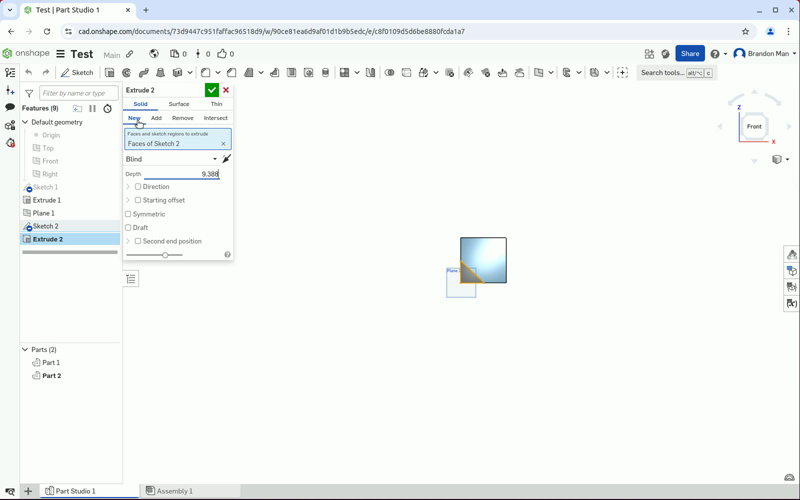
key(enter)
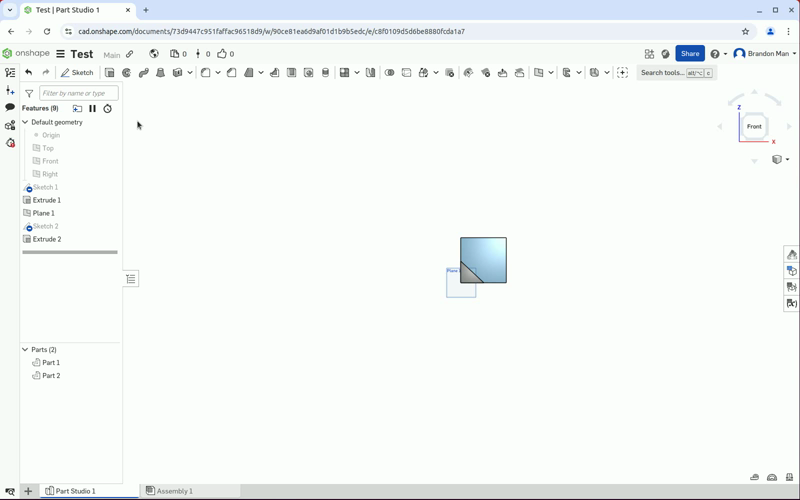
key(shift+h)
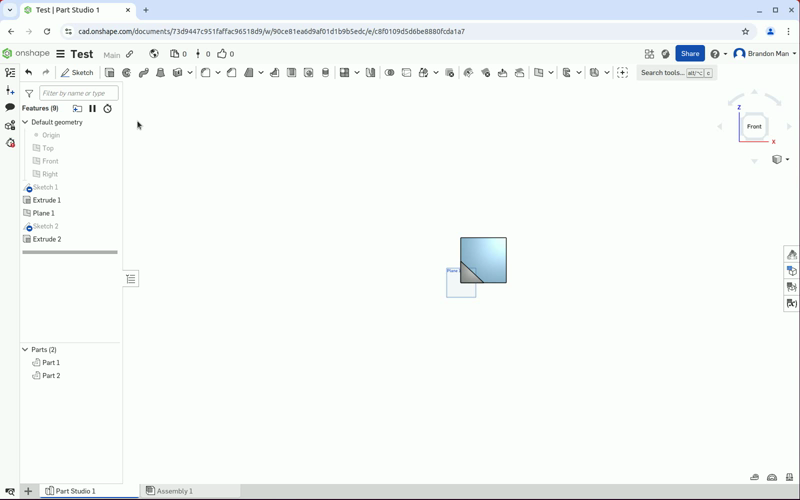
key(shift+h)
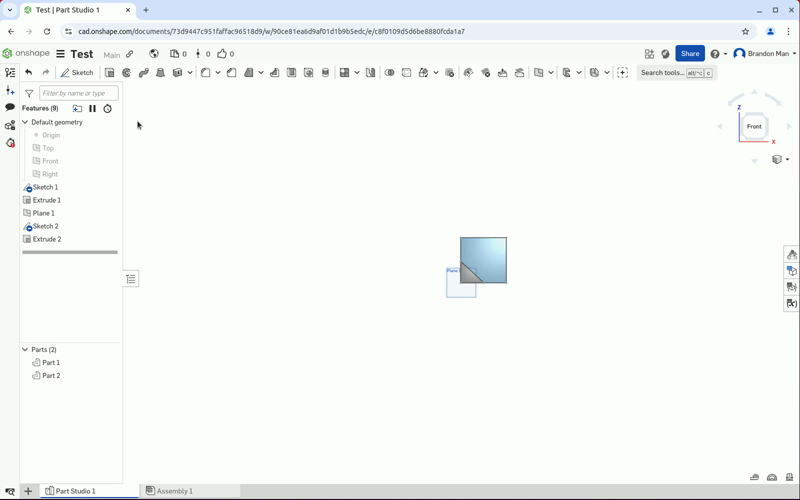
key(shift+7)
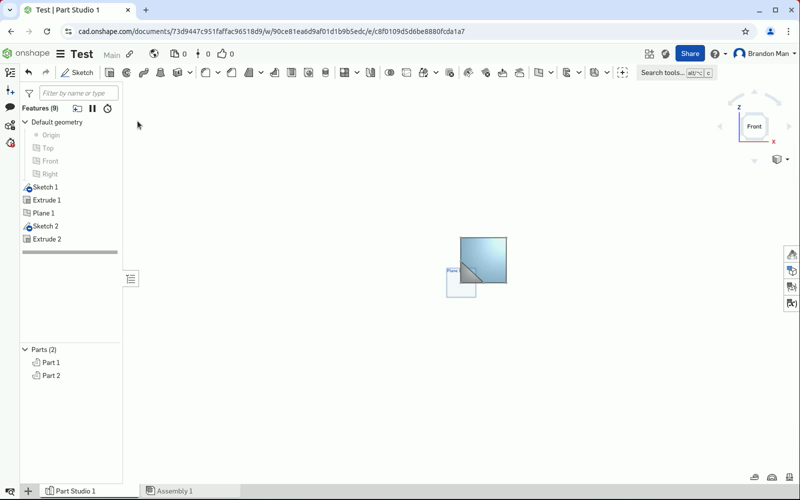
key(left, 2)
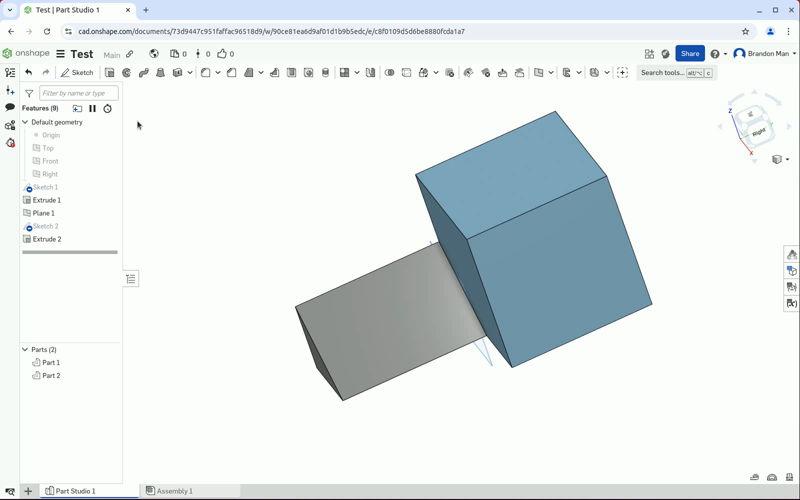
key(down, 2)
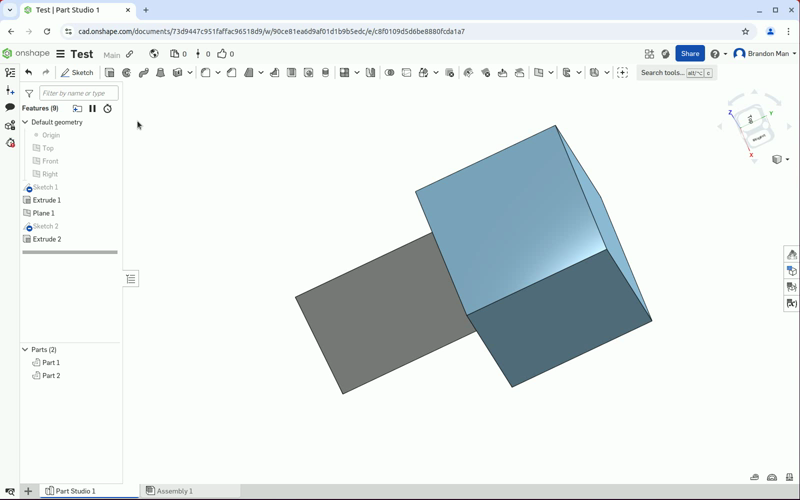
key(up, 2)
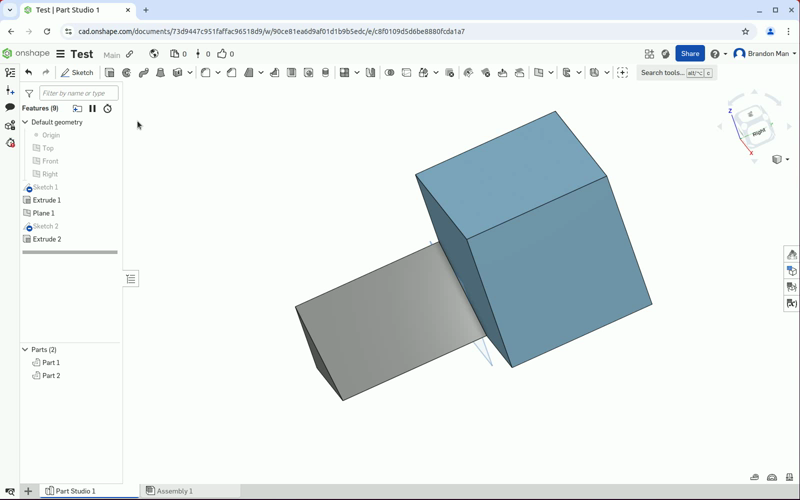
key(right, 2)
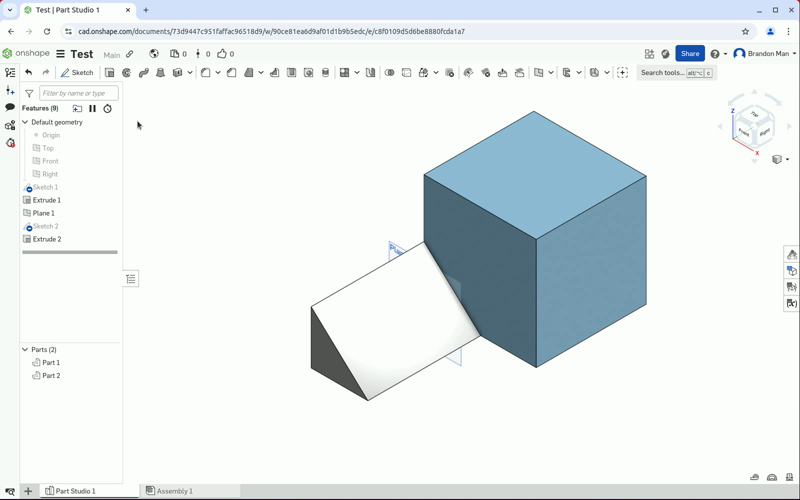
mouse_move(73, 189)
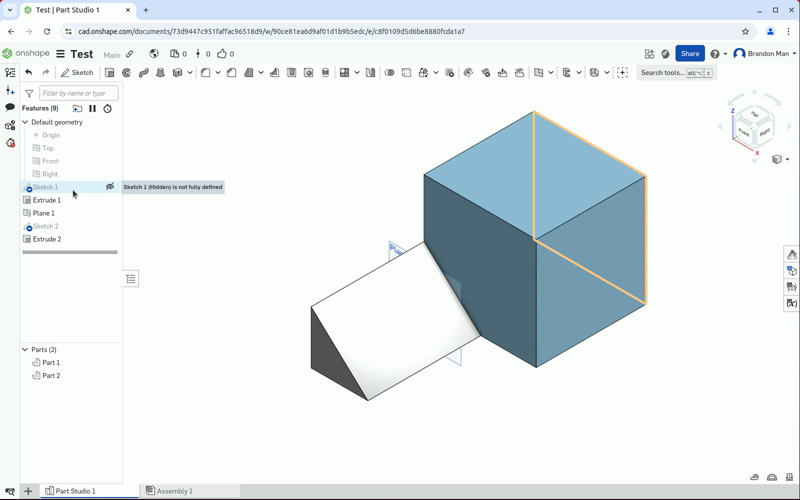
click(73, 189)